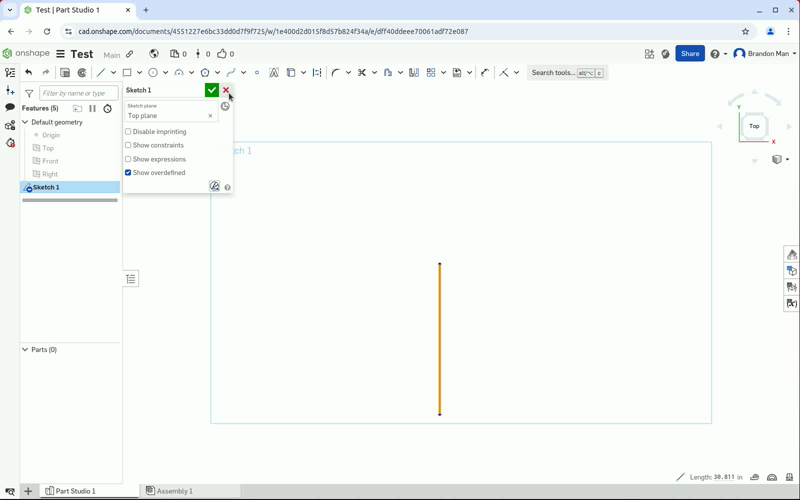
key(shift+h)
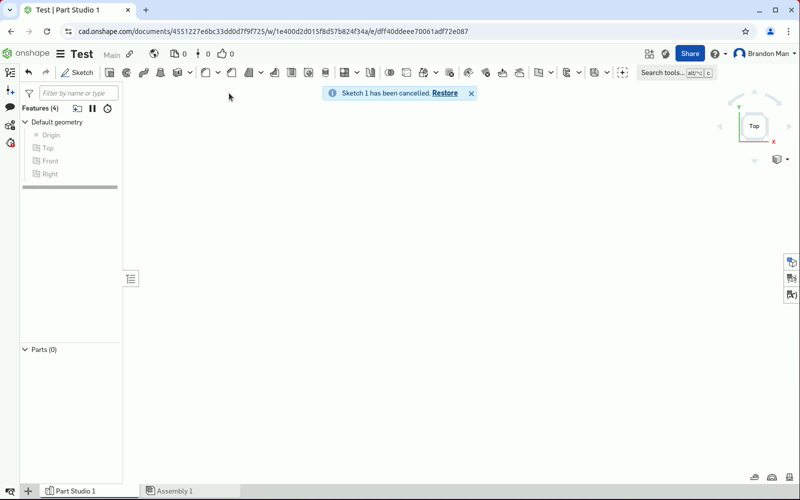
mouse_move(73, 352)
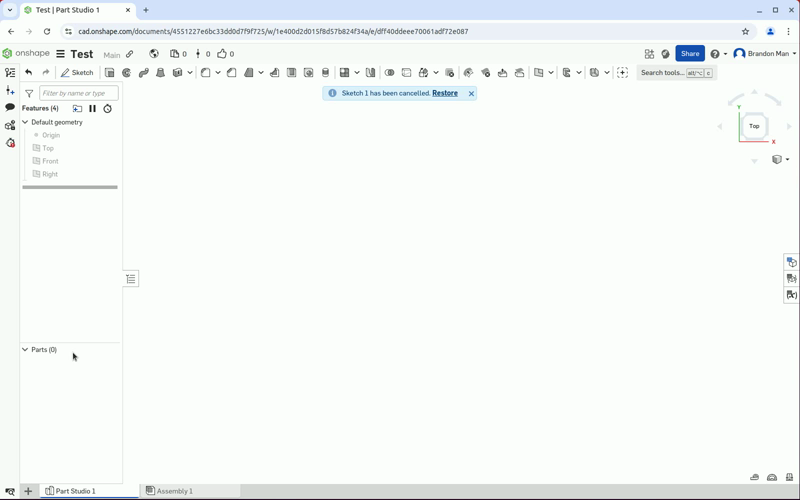
key(y)
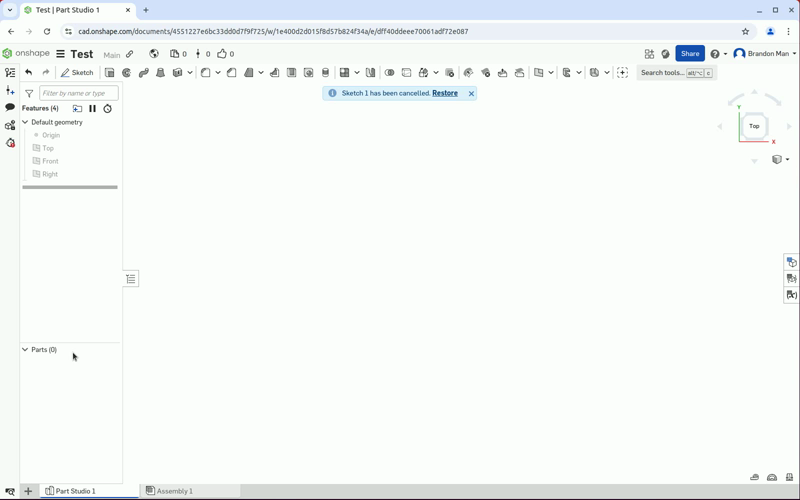
key(shift+p)
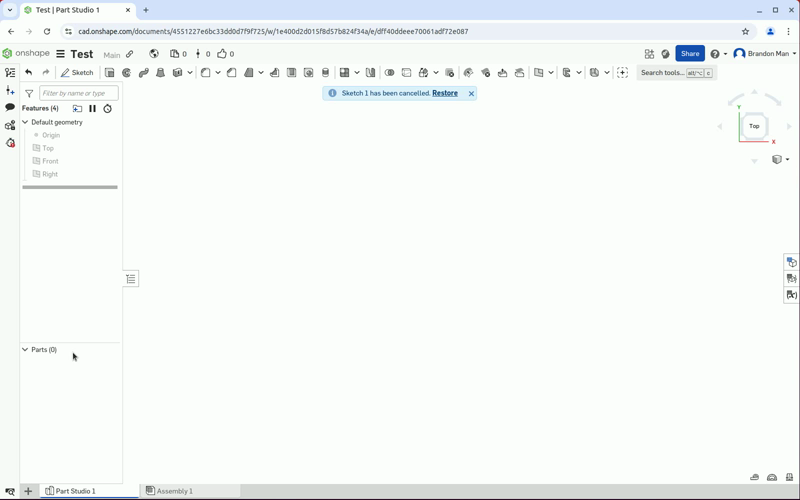
key(space)
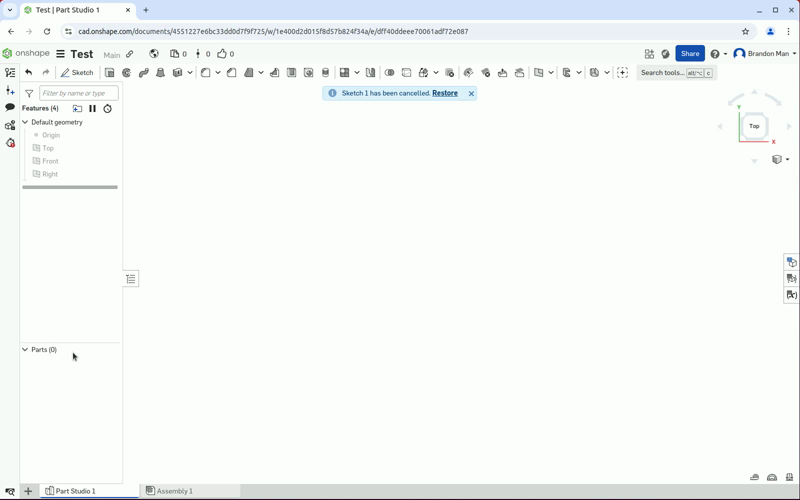
key_down(shift)
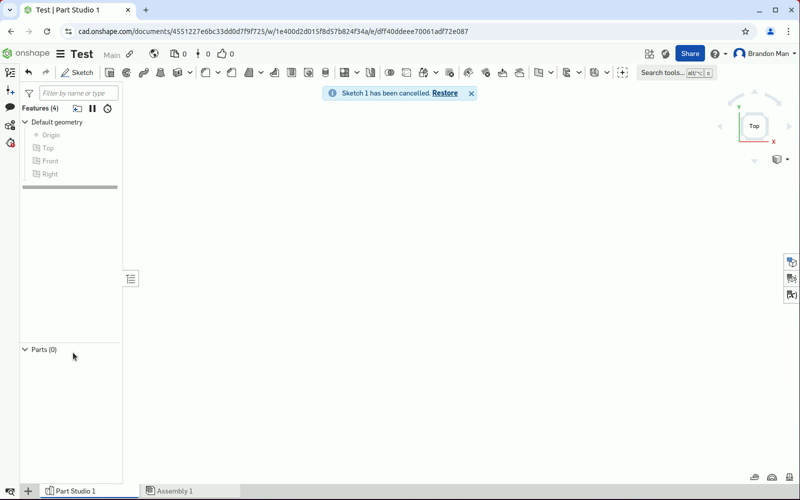
key(up)
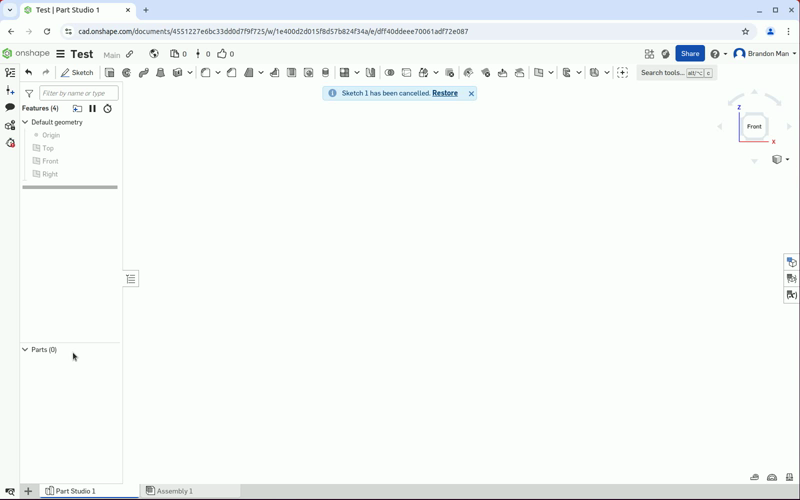
key_up(shift)
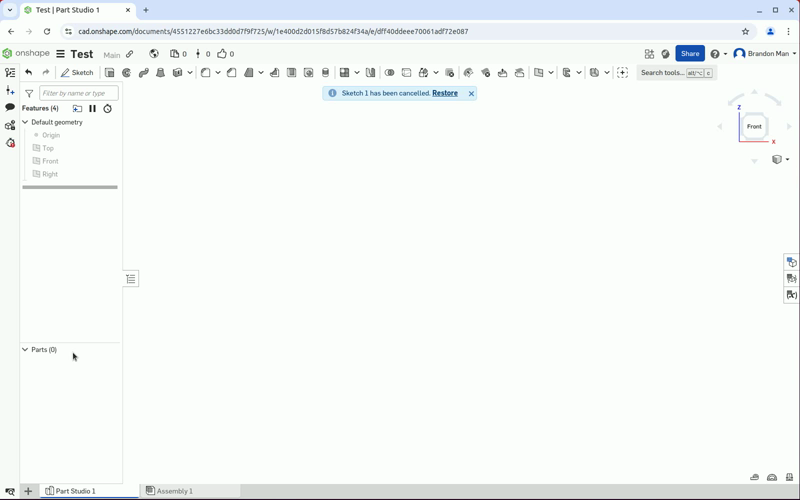
key(space)
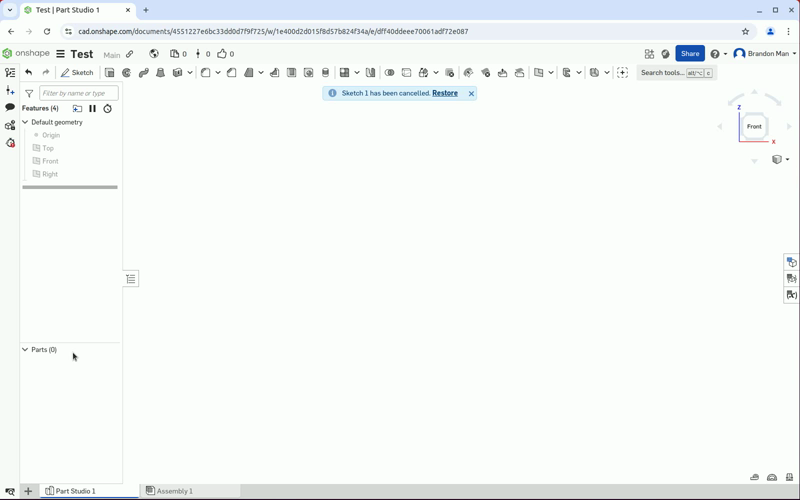
key_down(shift)
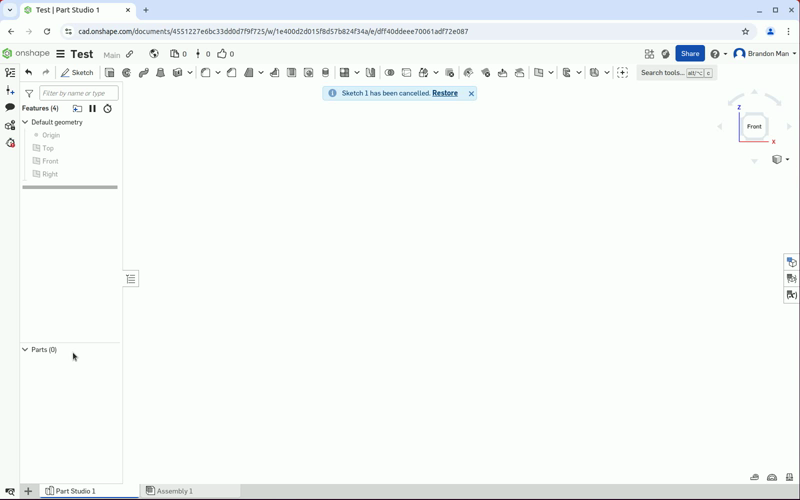
key(left)
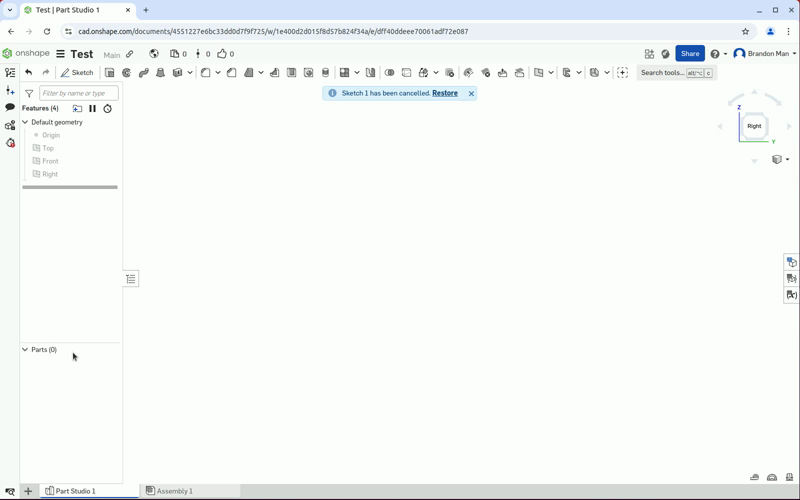
key_up(shift)
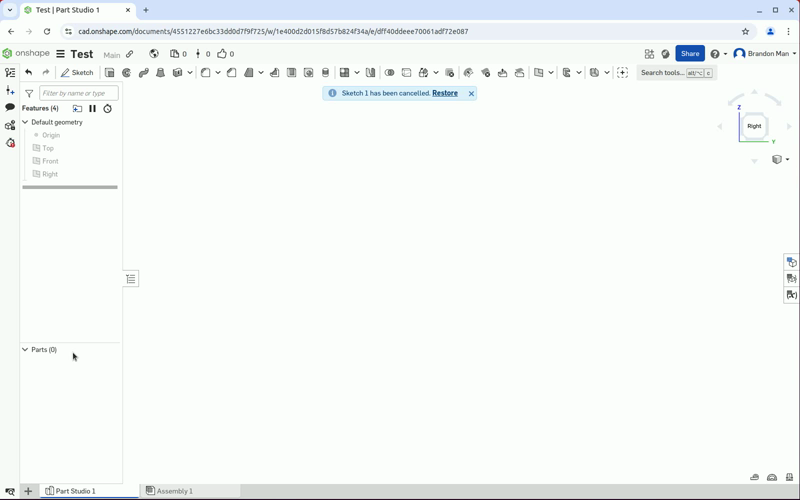
mouse_move(73, 352)
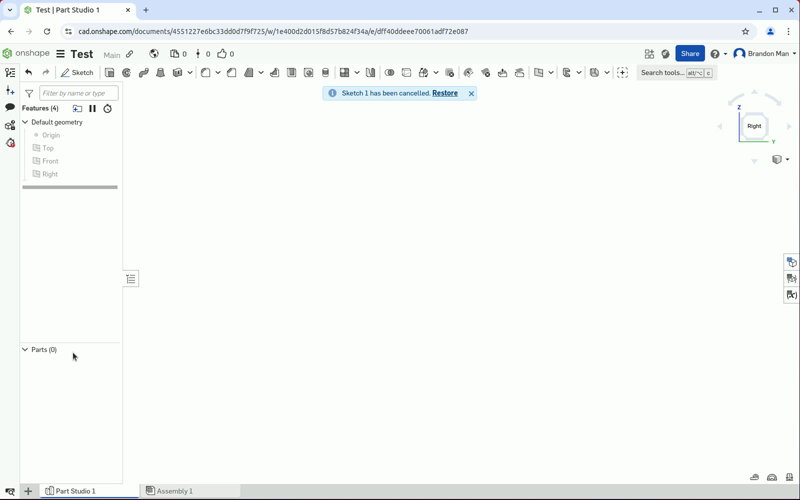
key(shift+y)
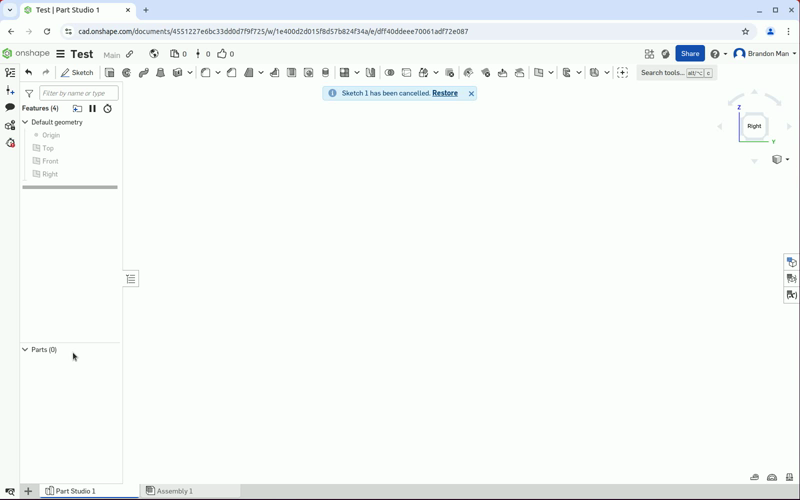
key(shift+s)
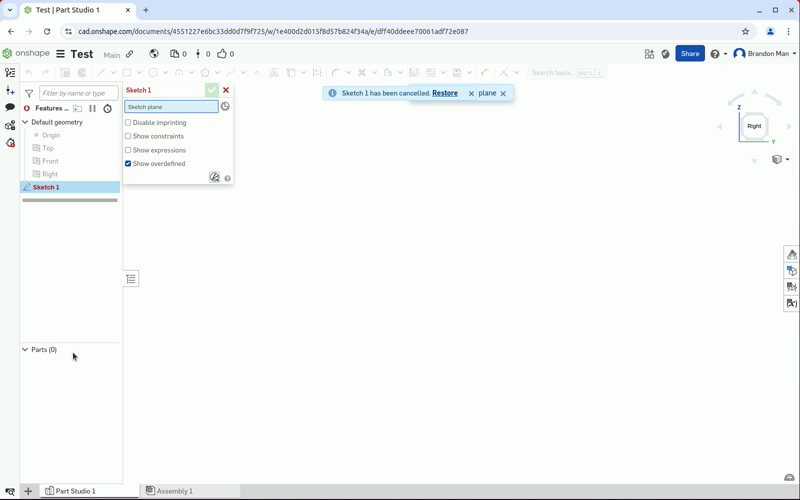
mouse_move(73, 176)
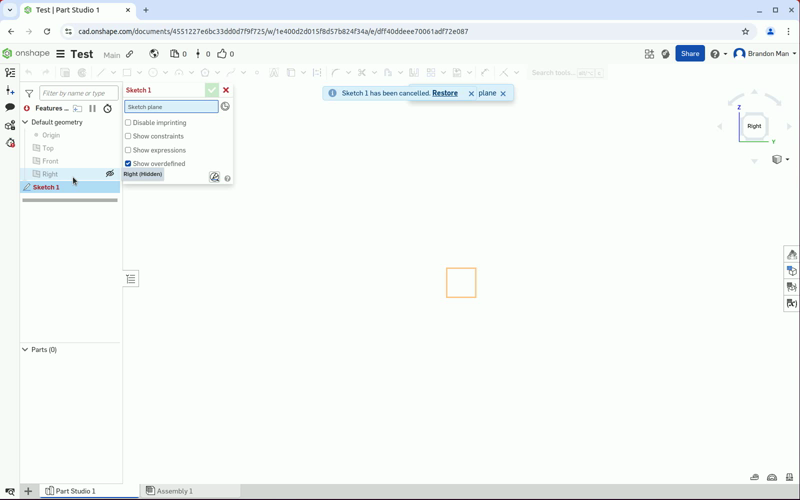
click(73, 176)
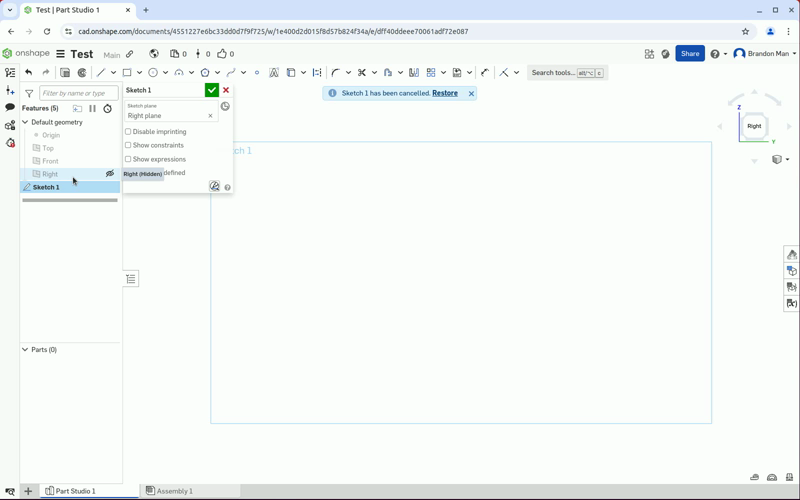
mouse_move(73, 352)
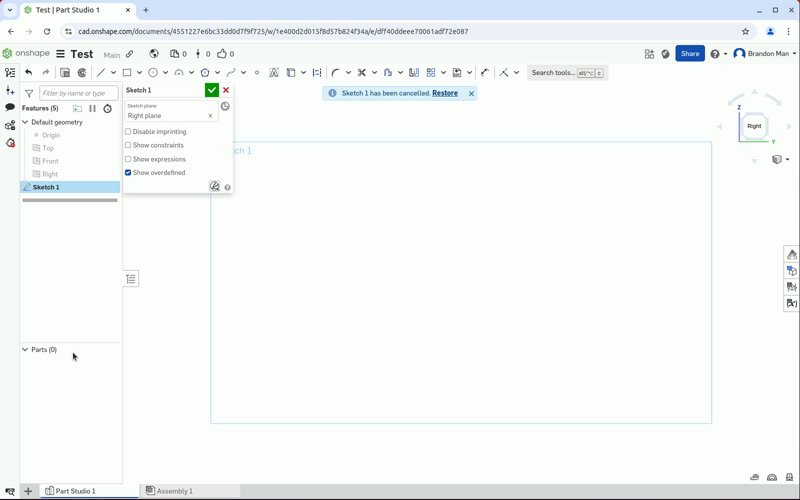
key(y)
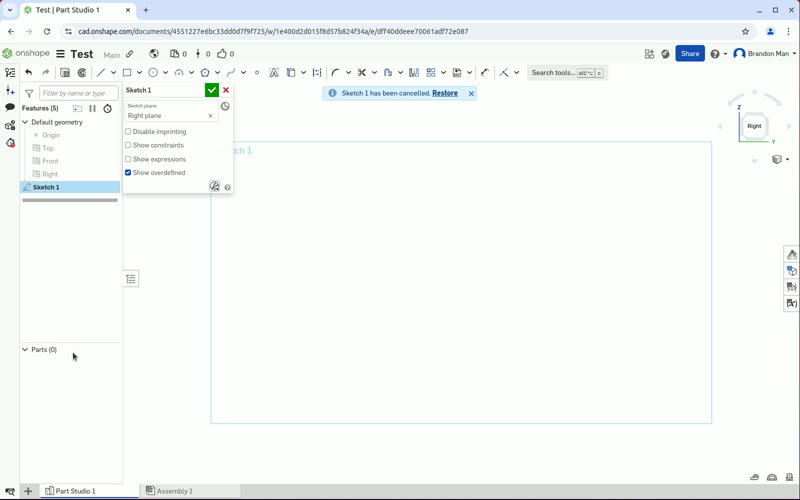
key(l)
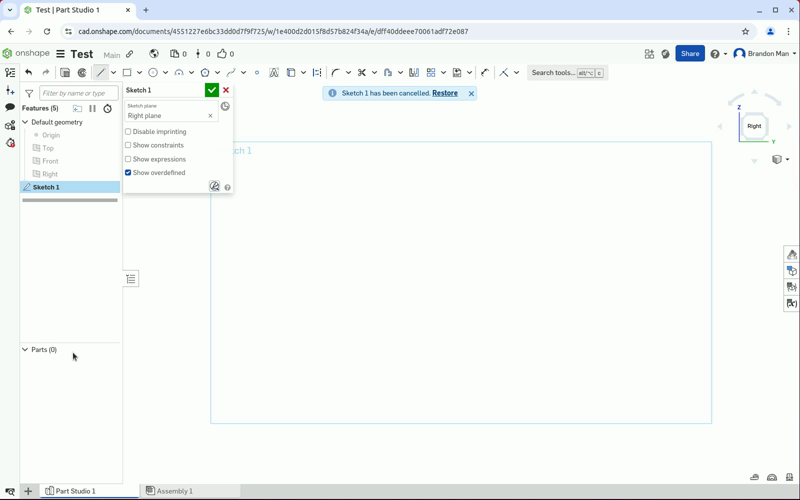
key_down(shift)
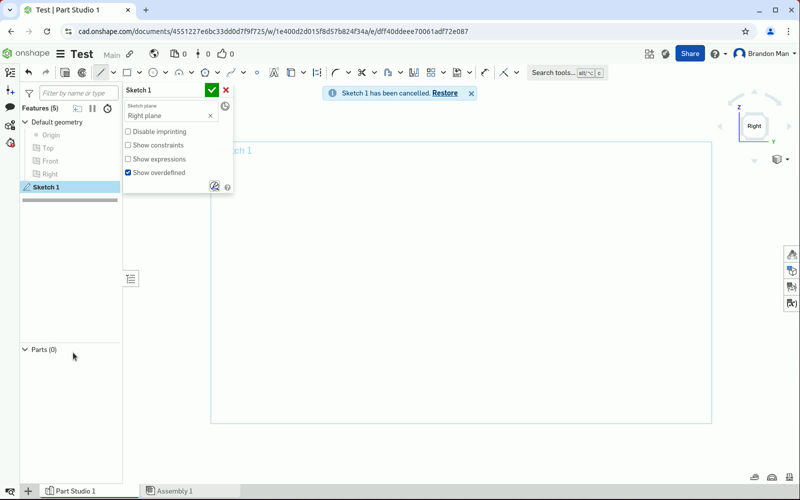
mouse_move(385, 282)
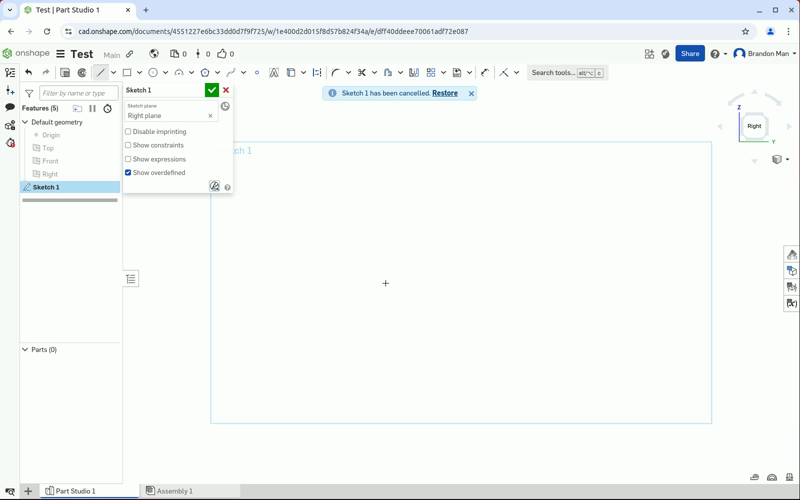
click(385, 282)
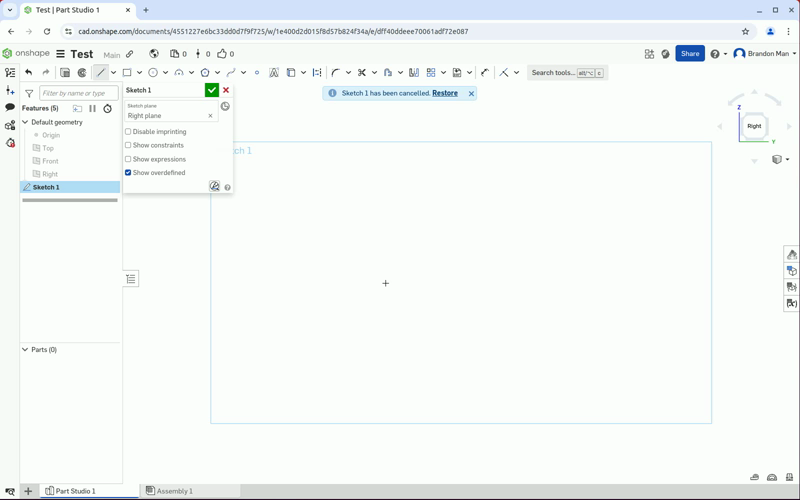
key_up(shift)
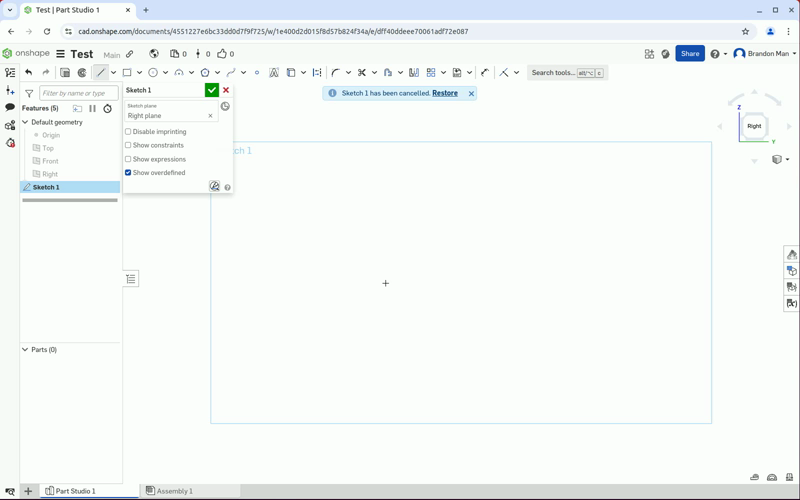
key_down(shift)
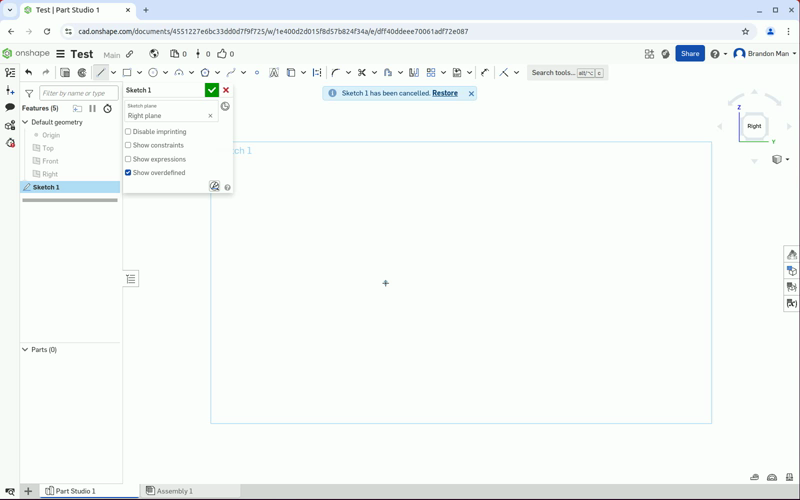
mouse_move(461, 282)
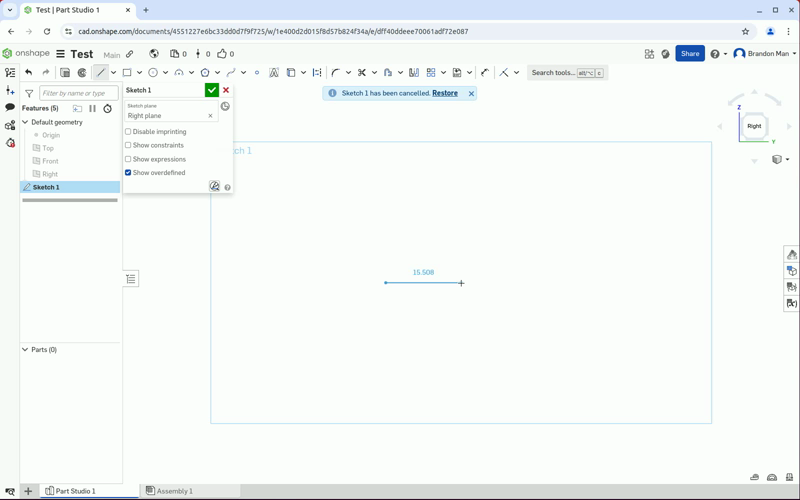
click(461, 282)
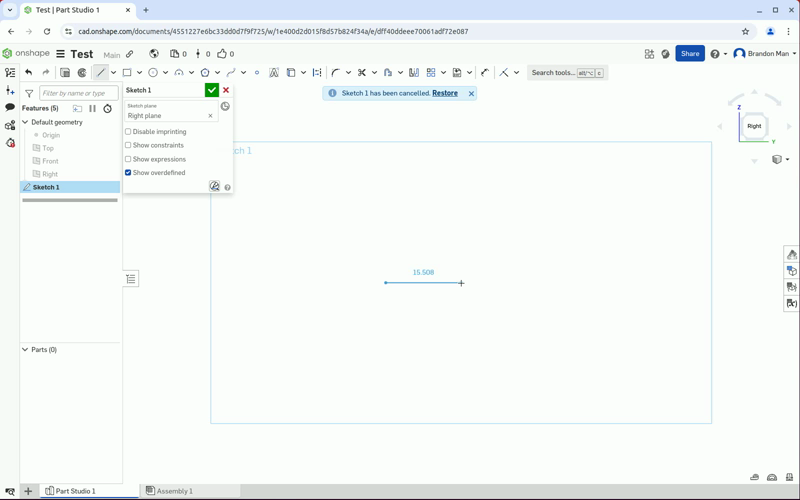
key_up(shift)
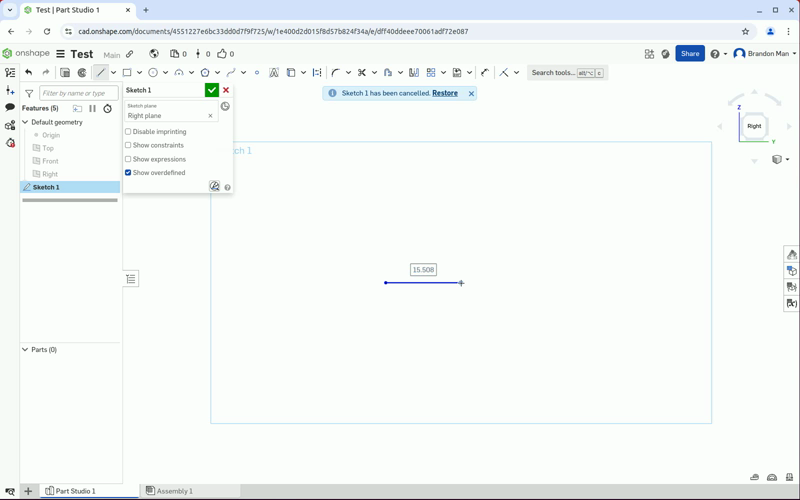
key_down(shift)
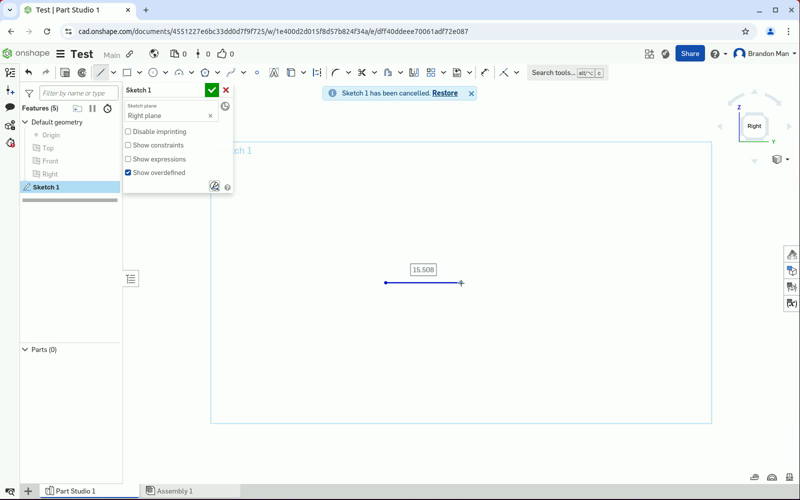
mouse_move(461, 207)
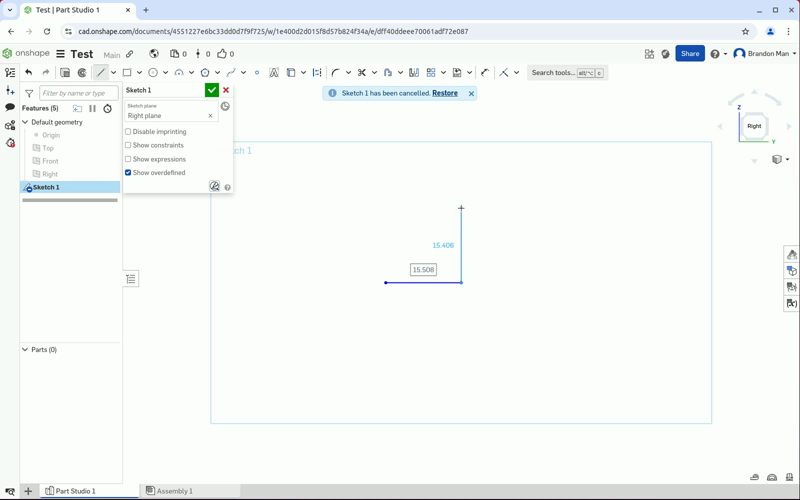
click(461, 207)
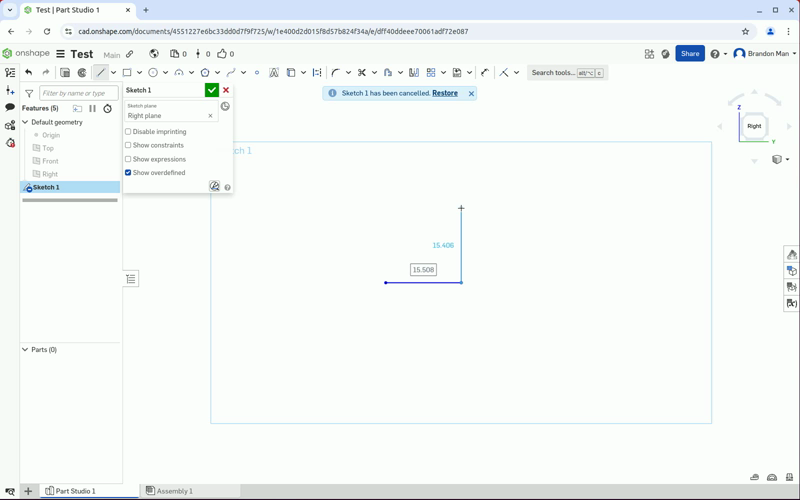
key_up(shift)
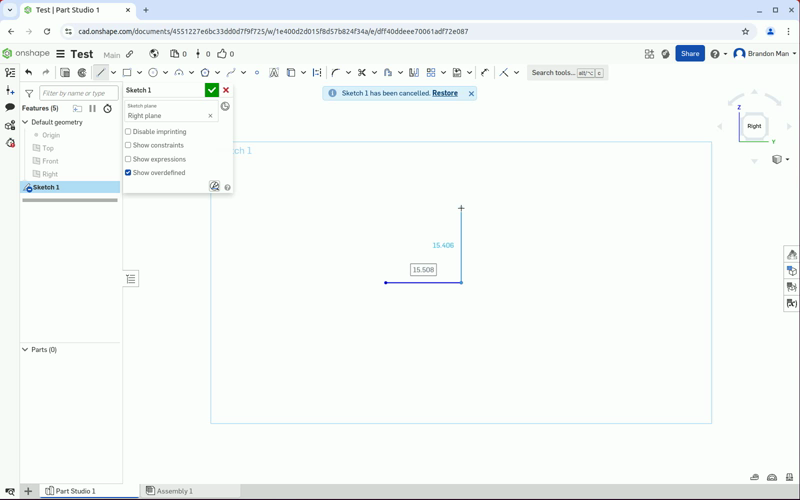
key_down(shift)
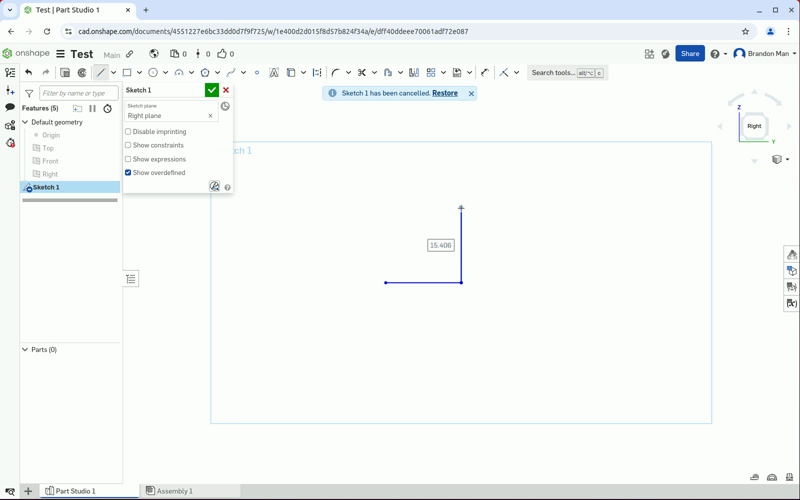
mouse_move(385, 207)
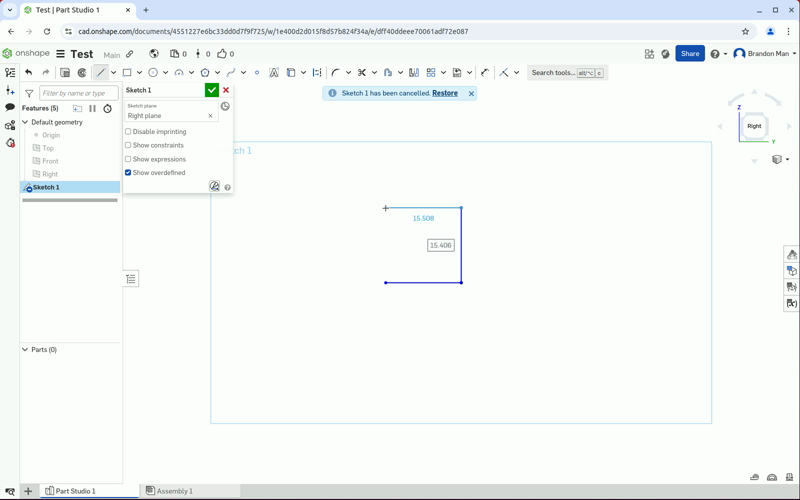
click(385, 207)
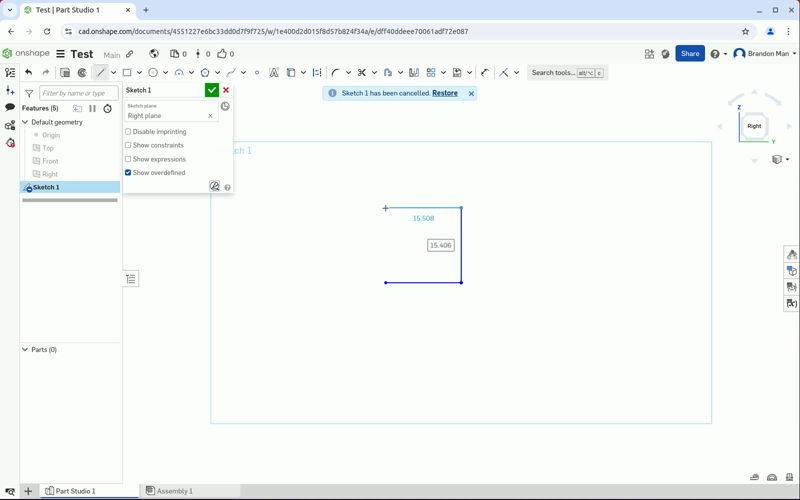
key_up(shift)
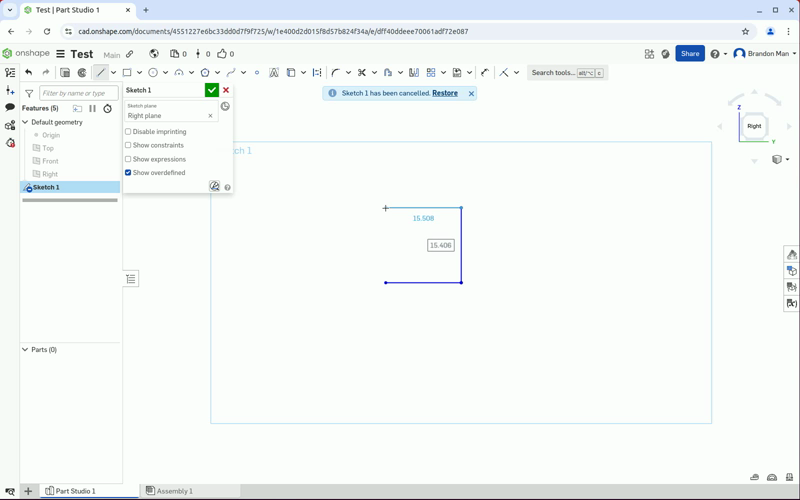
key_down(shift)
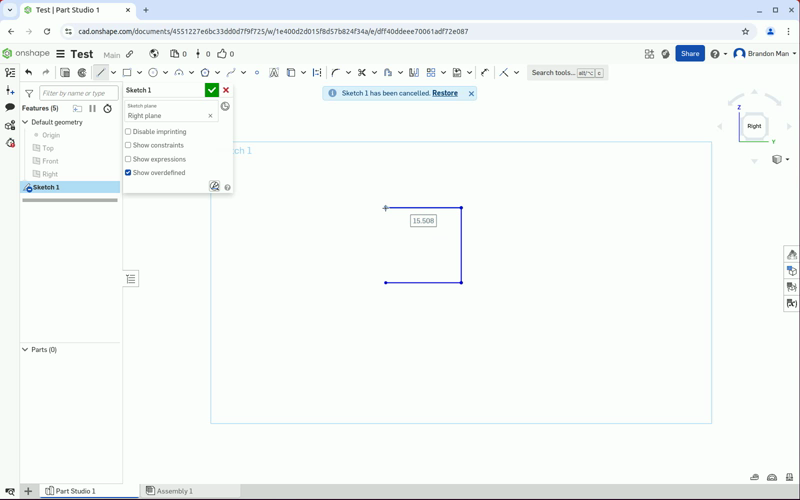
mouse_move(415, 207)
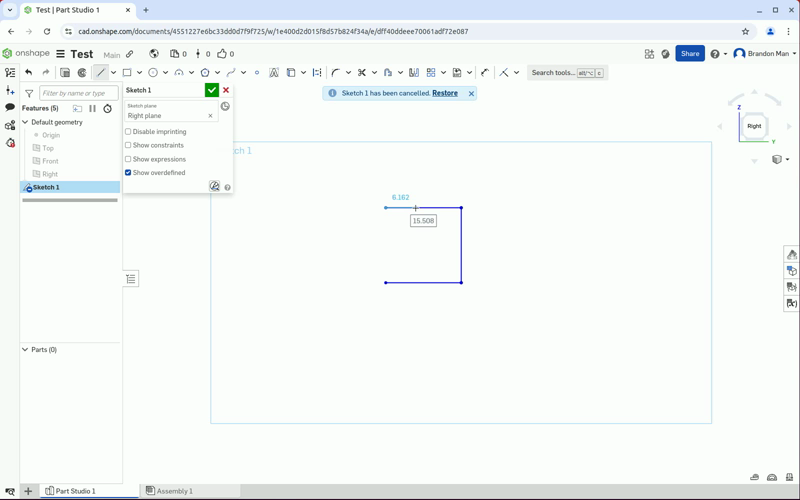
mouse_move(385, 226)
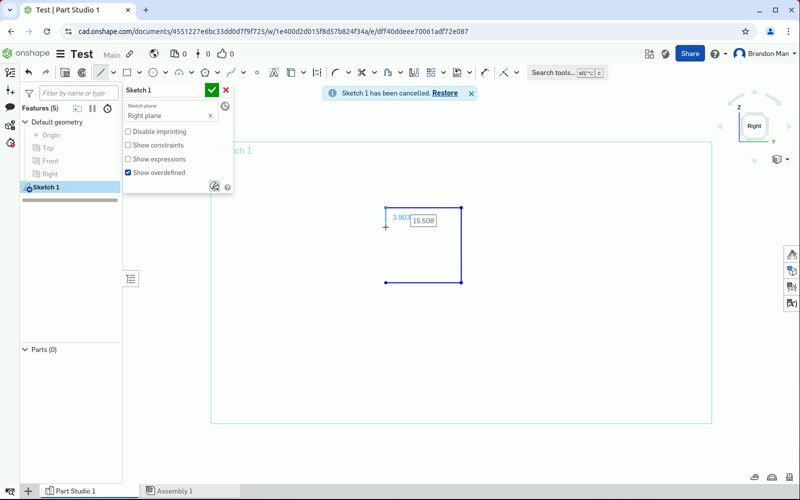
click(385, 226)
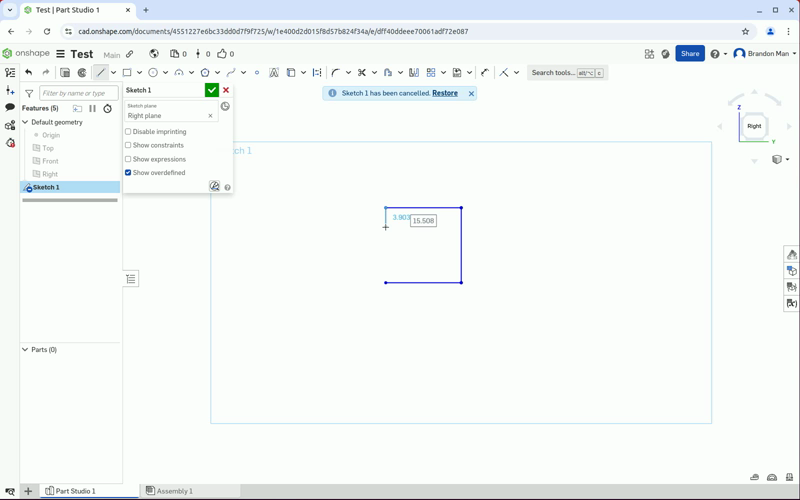
key_up(shift)
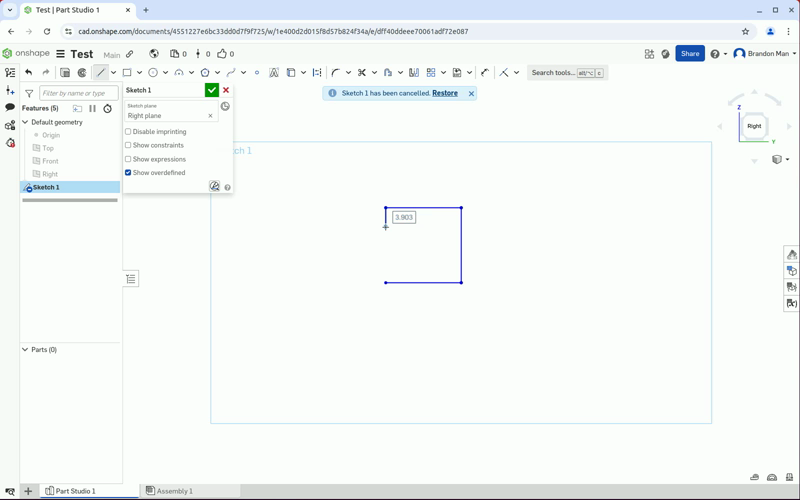
key_down(shift)
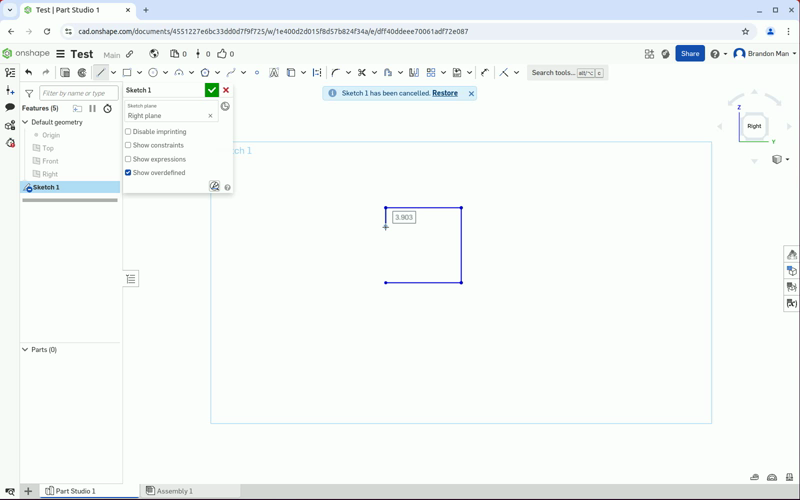
mouse_move(415, 226)
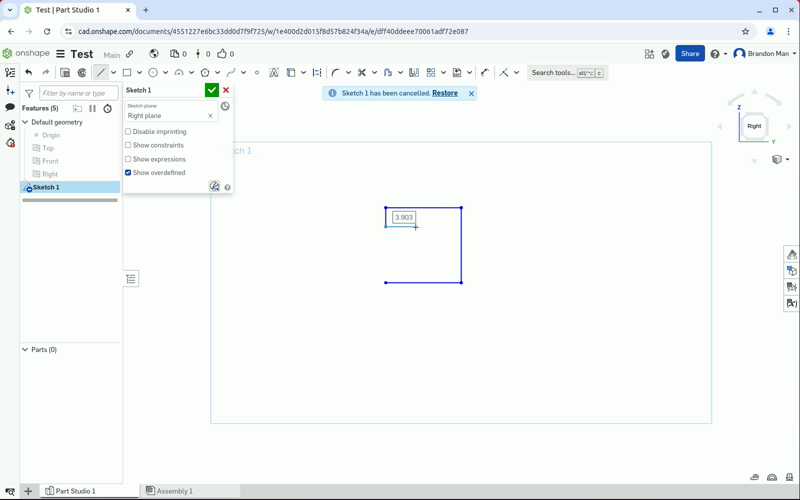
mouse_move(404, 226)
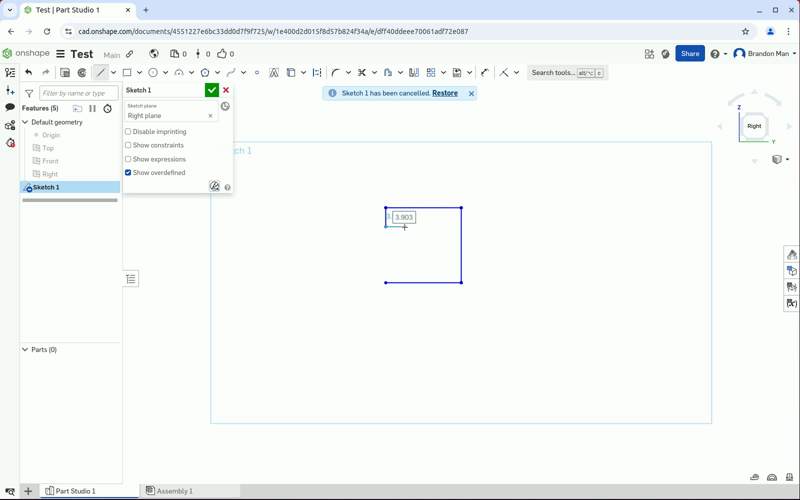
click(404, 226)
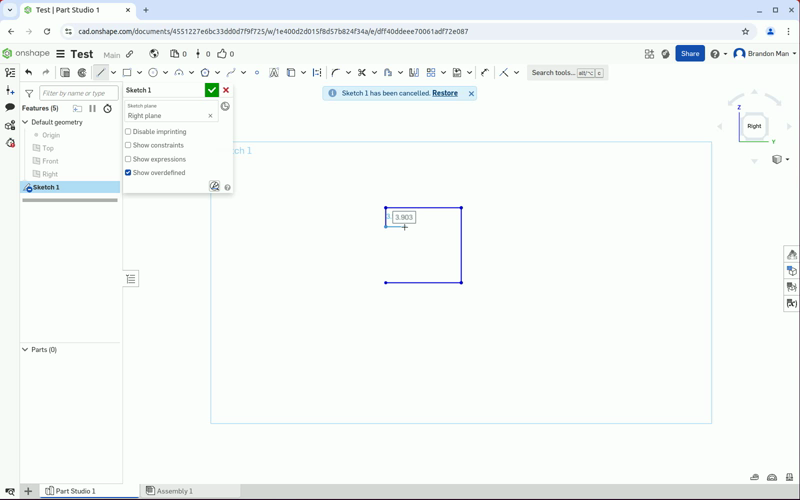
key_up(shift)
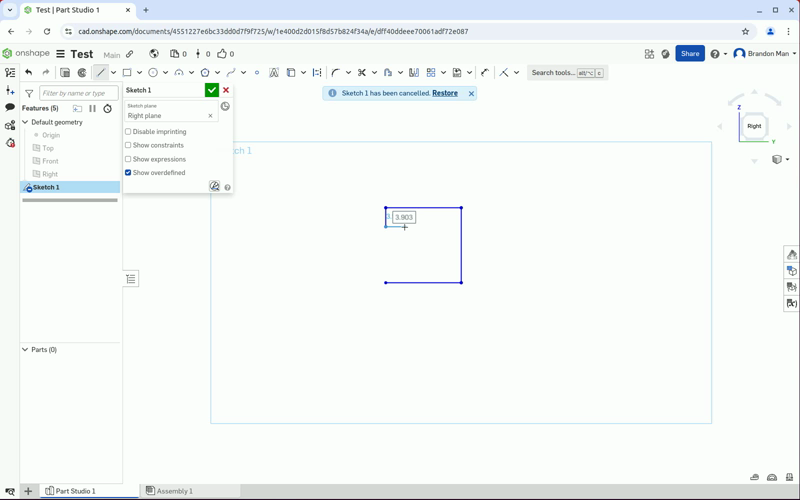
key_down(shift)
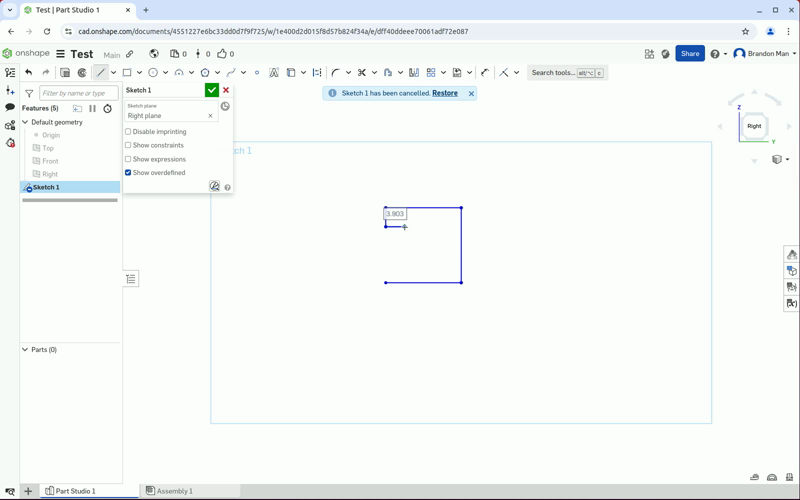
mouse_move(434, 226)
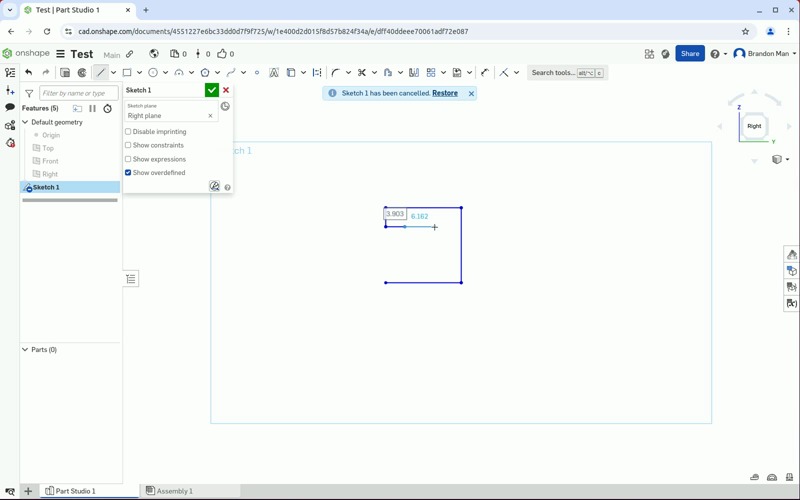
mouse_move(404, 264)
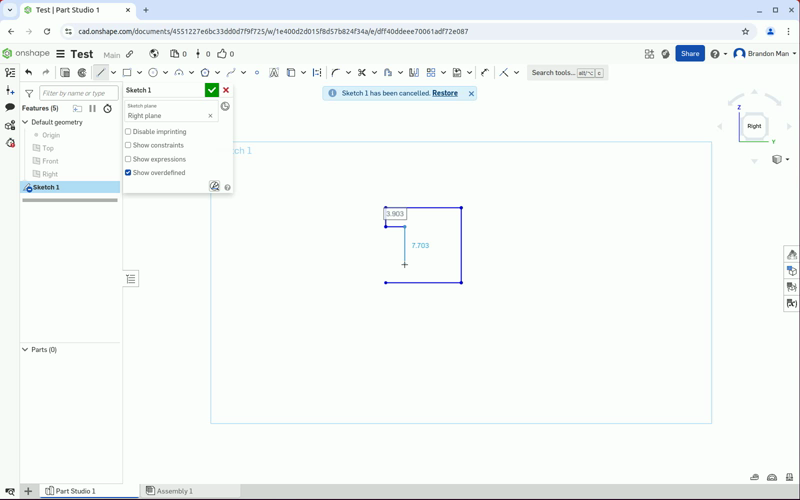
click(404, 264)
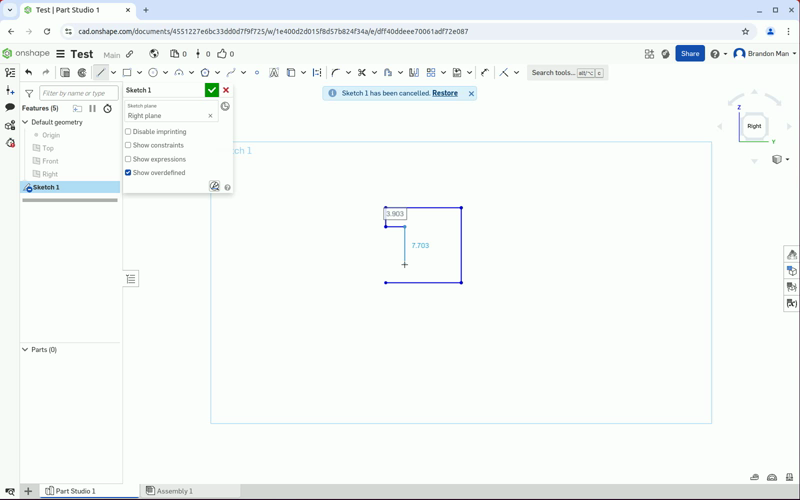
key_up(shift)
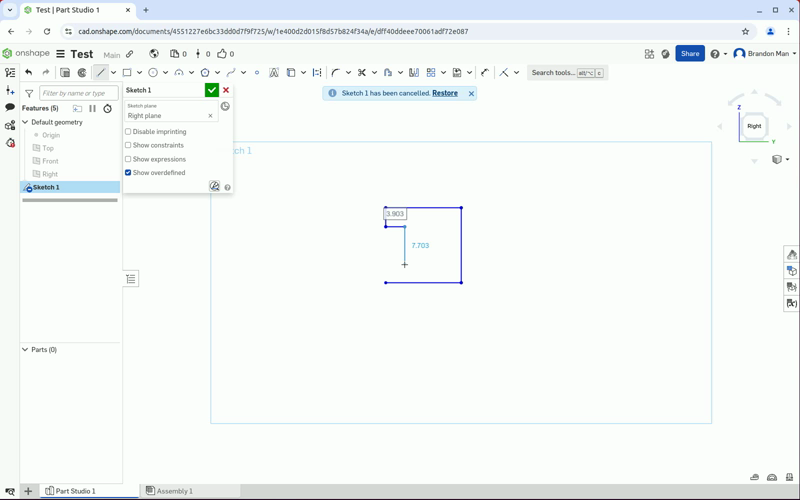
key_down(shift)
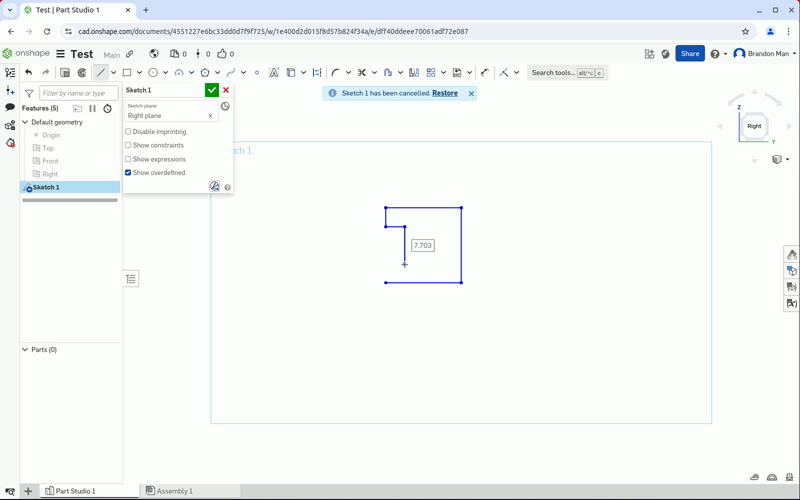
mouse_move(434, 264)
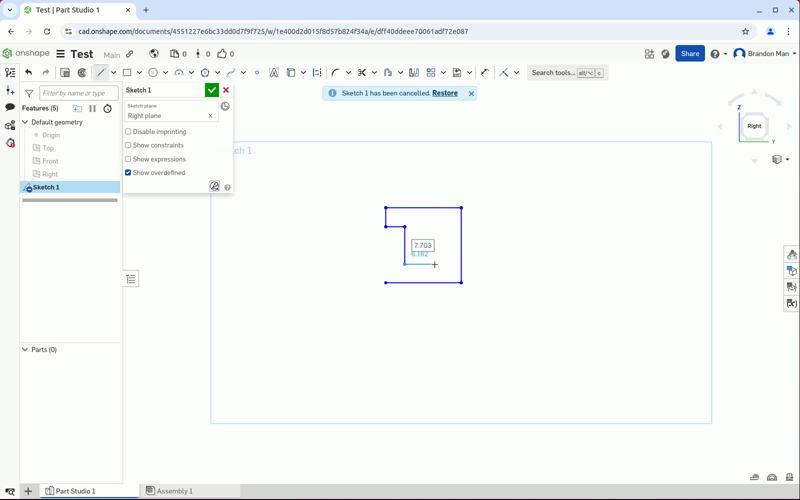
mouse_move(385, 264)
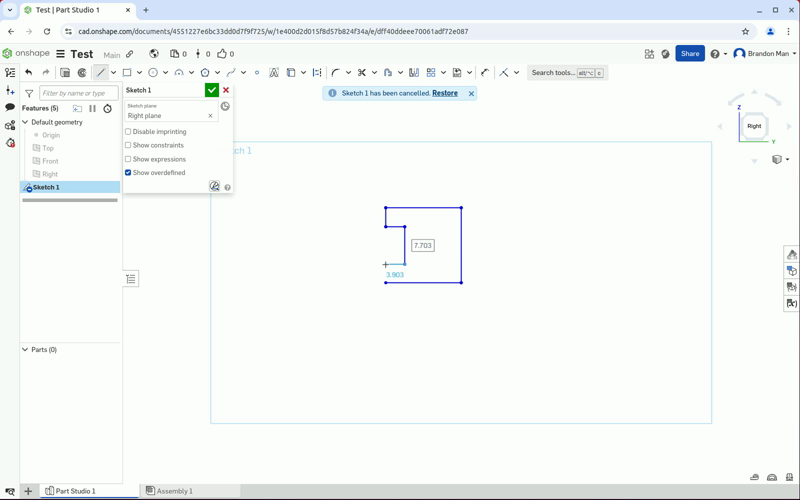
click(385, 264)
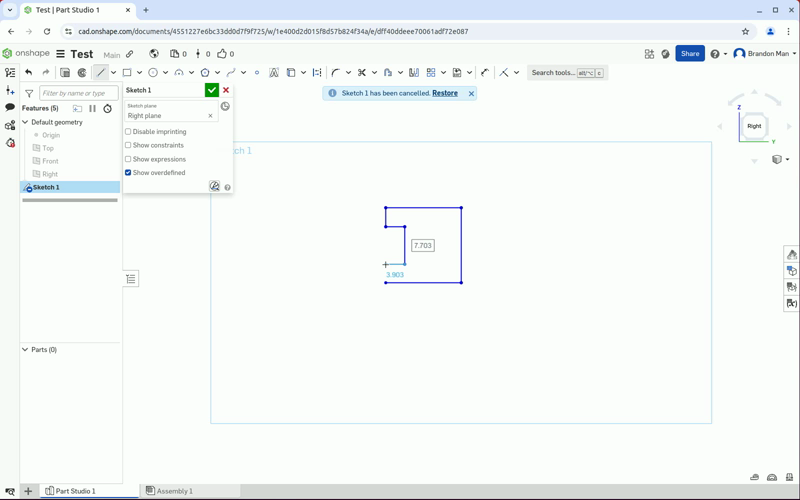
key_up(shift)
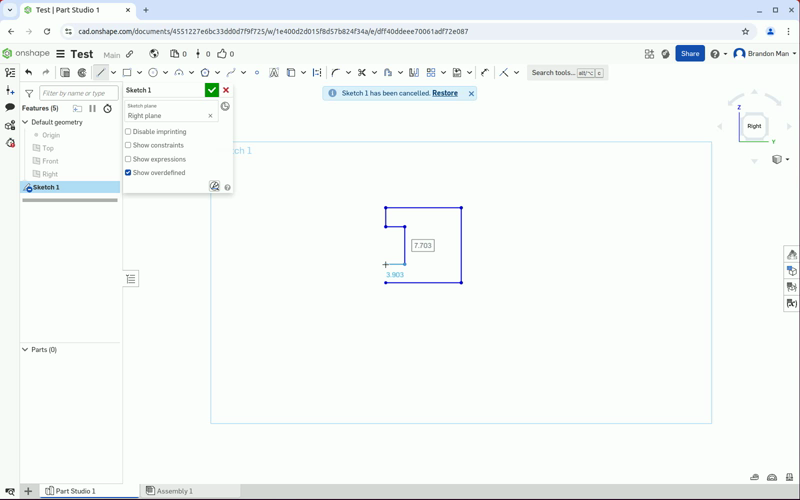
mouse_move(415, 264)
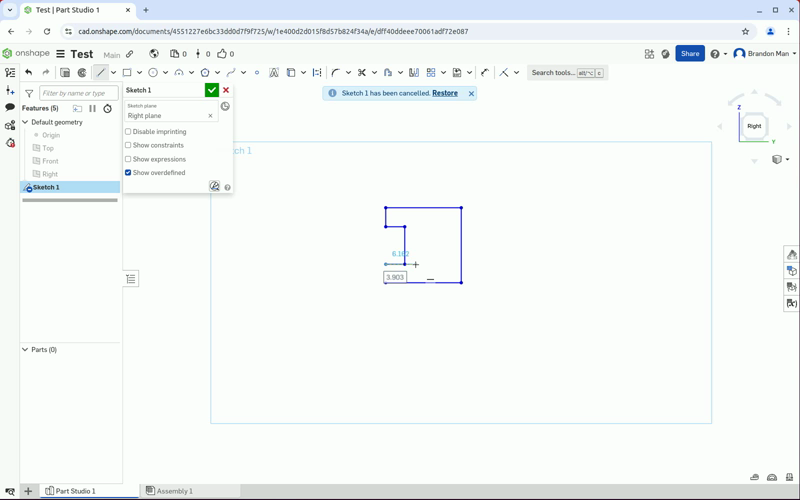
key_down(shift)
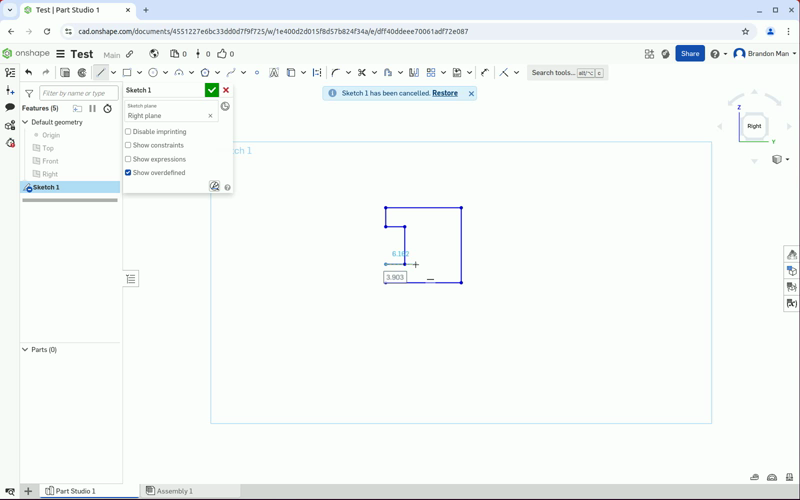
mouse_move(385, 282)
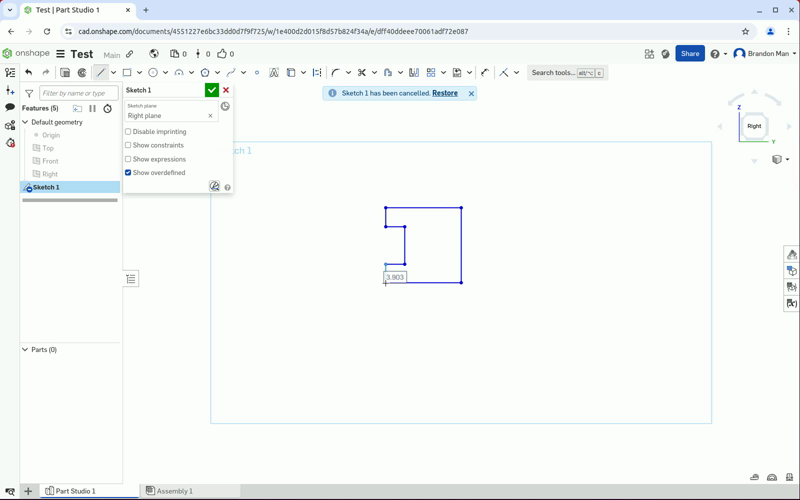
key_up(shift)
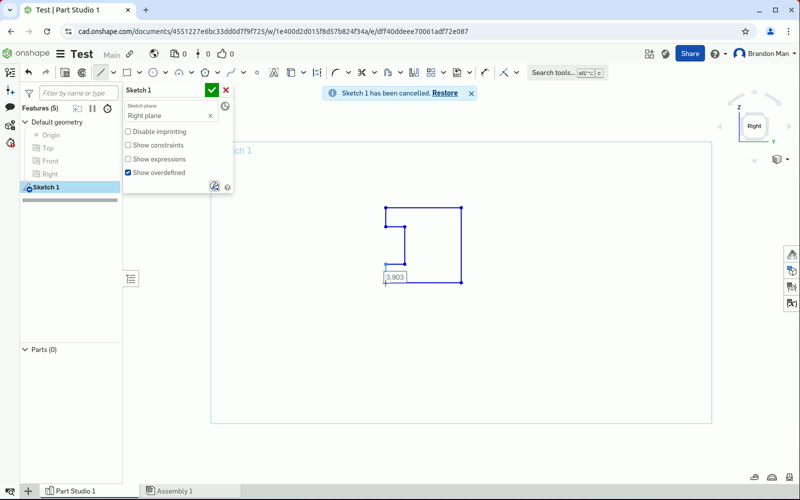
click(385, 282)
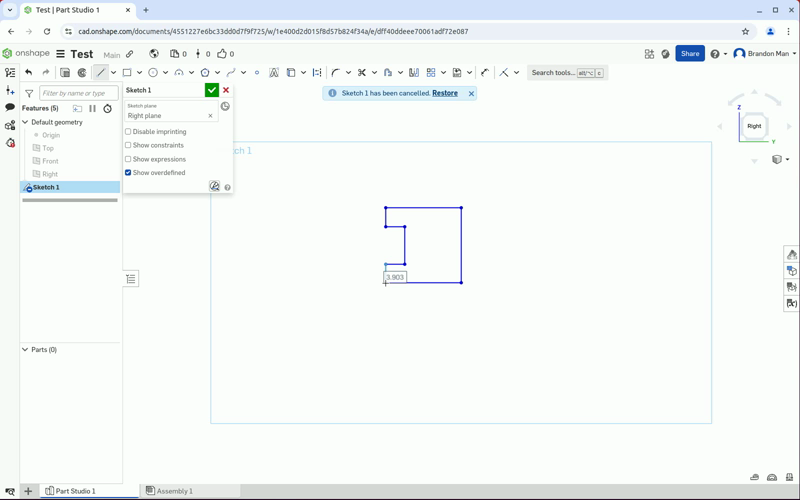
key(esc)
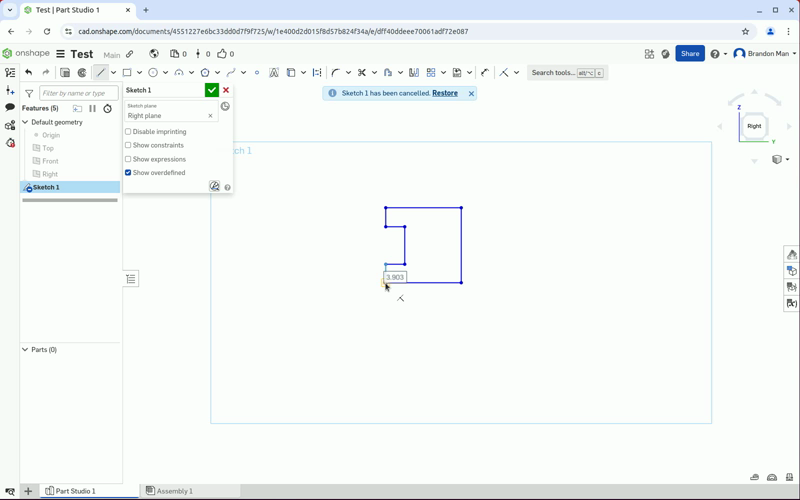
mouse_move(451, 251)
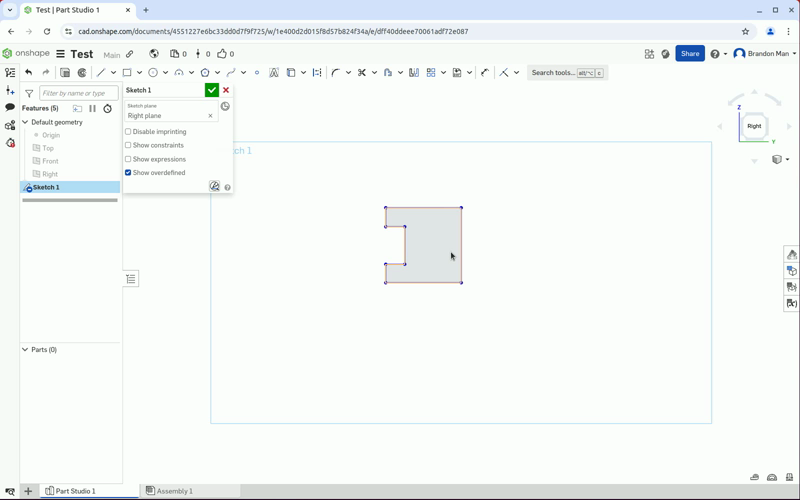
click(451, 251)
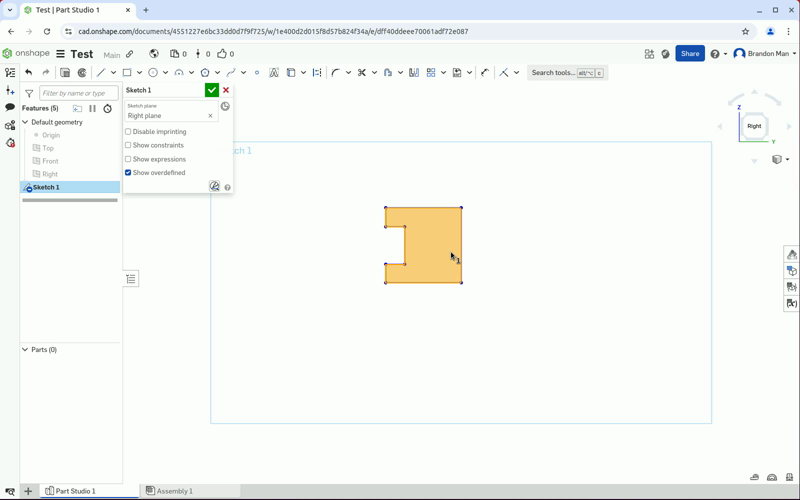
mouse_move(73, 352)
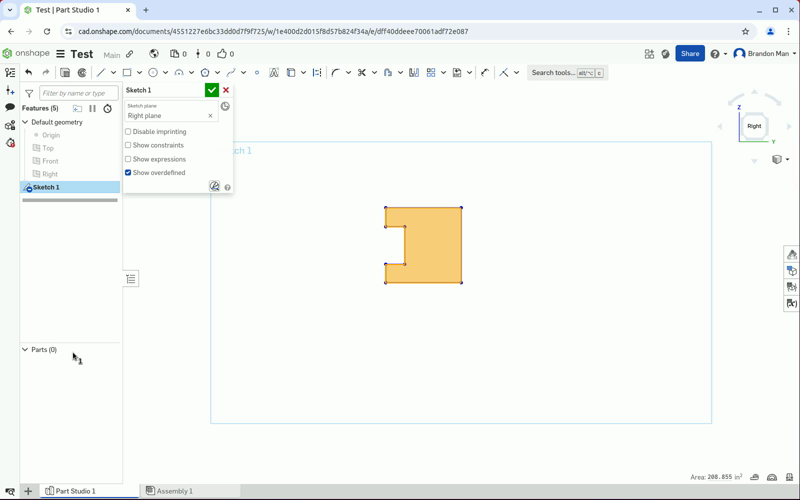
key(shift+y)
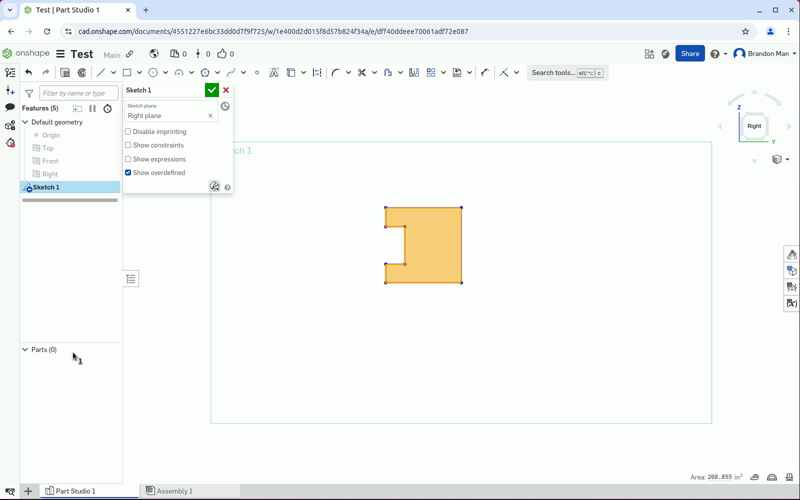
key(shift+e)
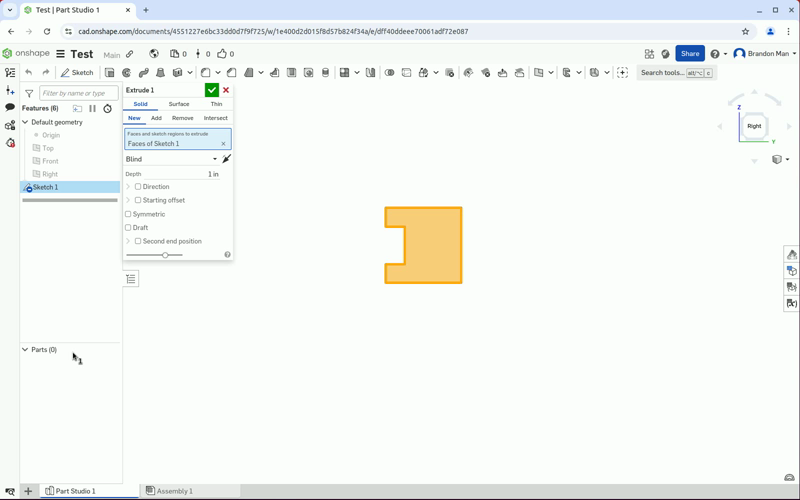
mouse_move(143, 106)
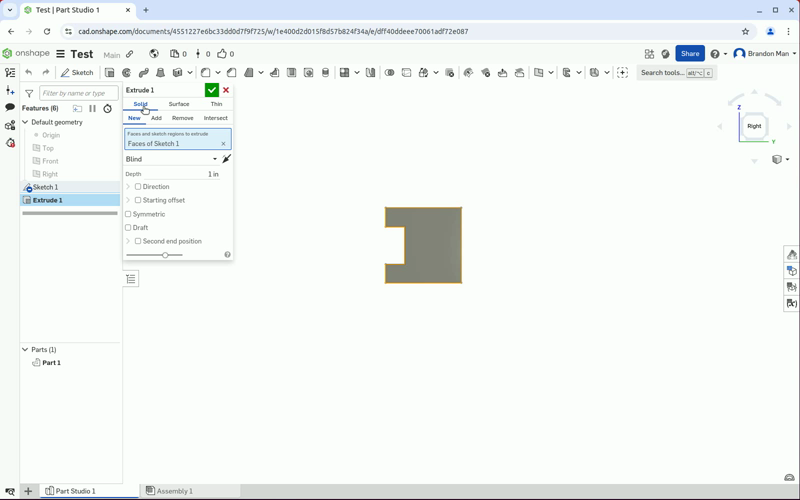
click(143, 106)
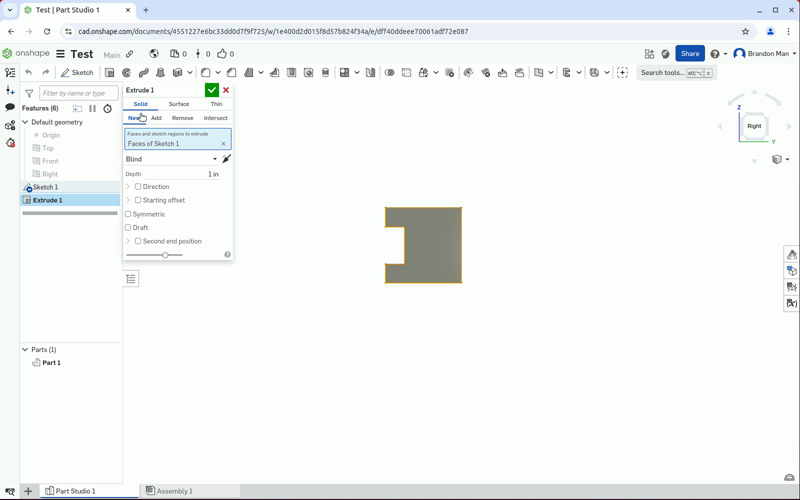
mouse_move(137, 120)
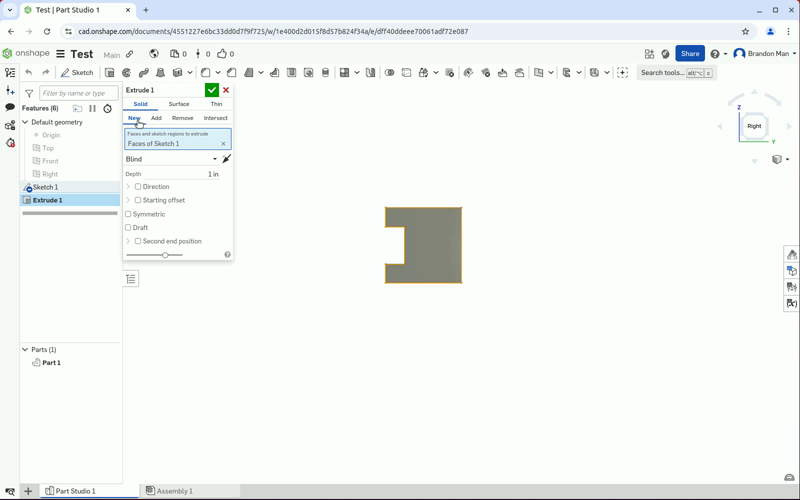
click(137, 120)
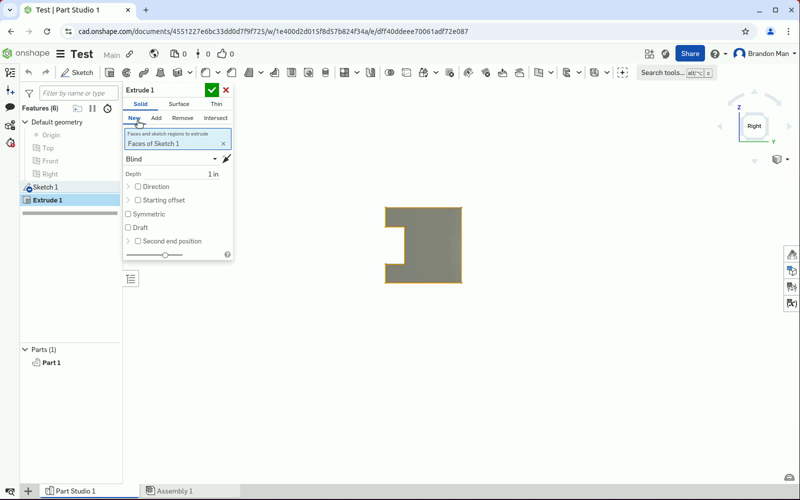
key(tab, 4)
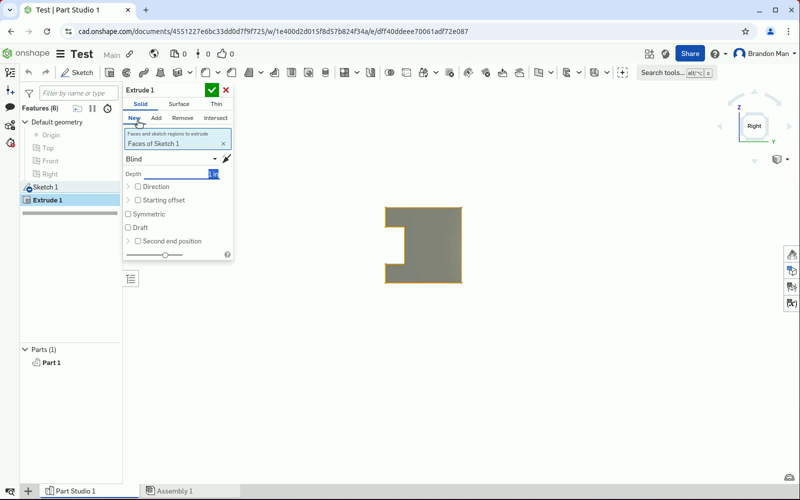
text(7.703)
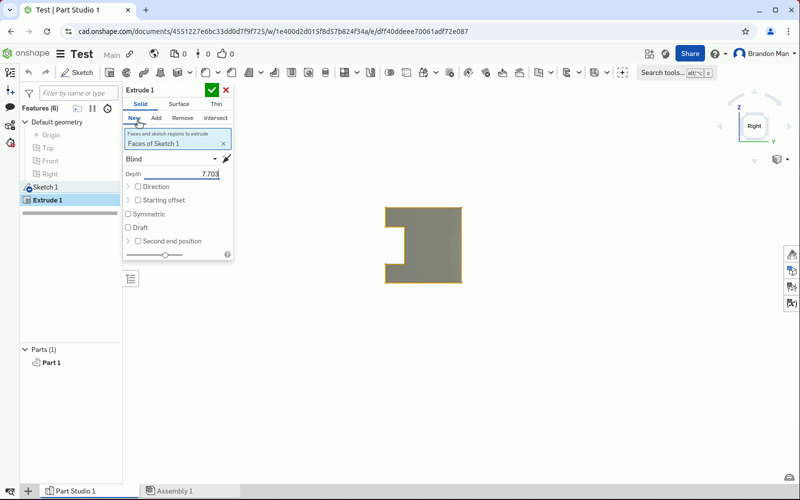
key(enter)
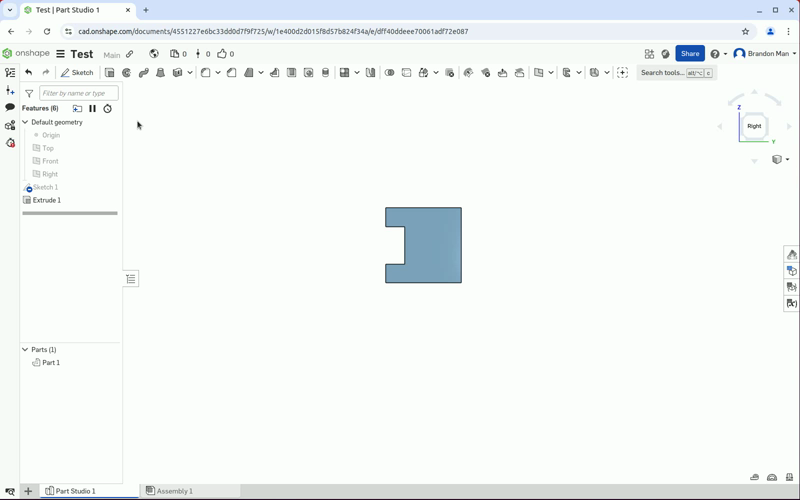
key(shift+h)
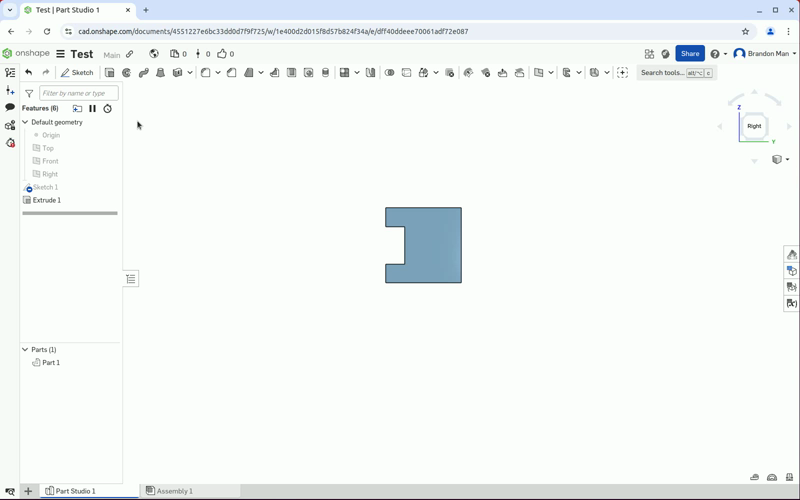
key(shift+h)
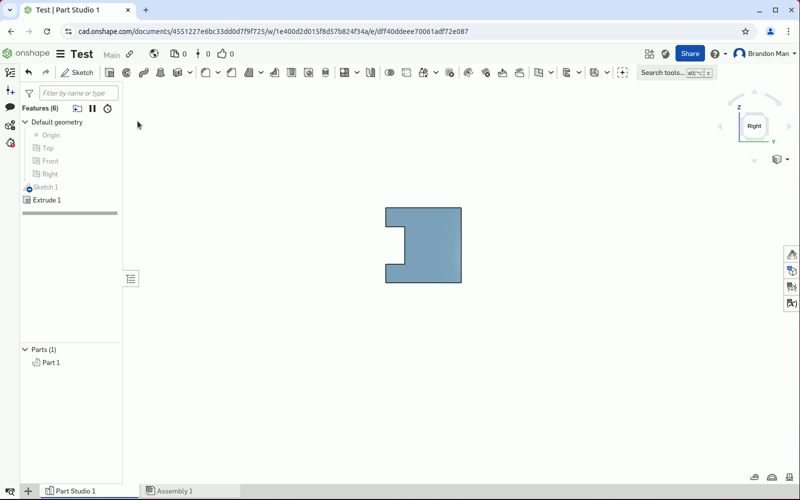
mouse_move(73, 189)
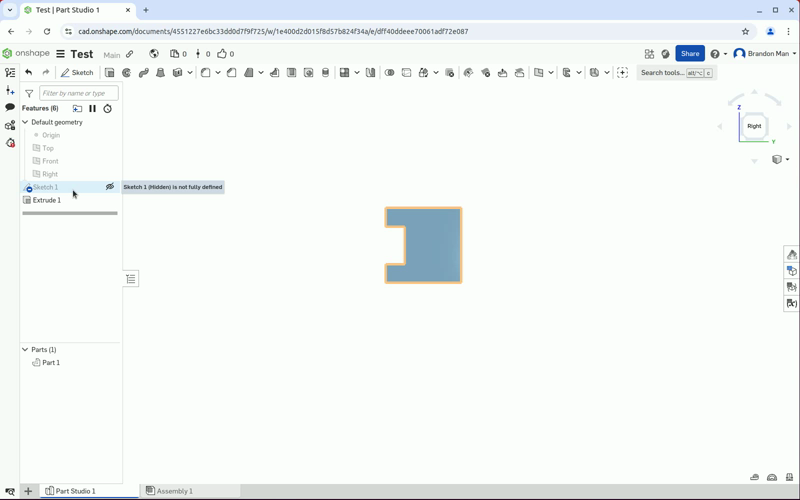
click(73, 189)
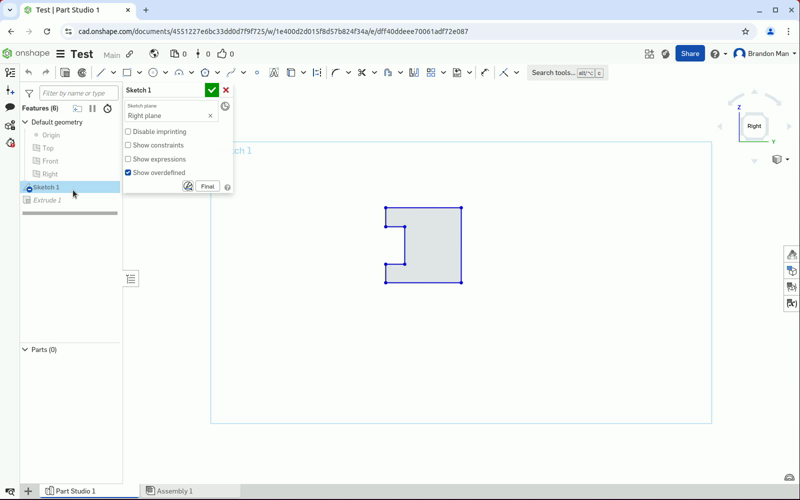
mouse_move(229, 92)
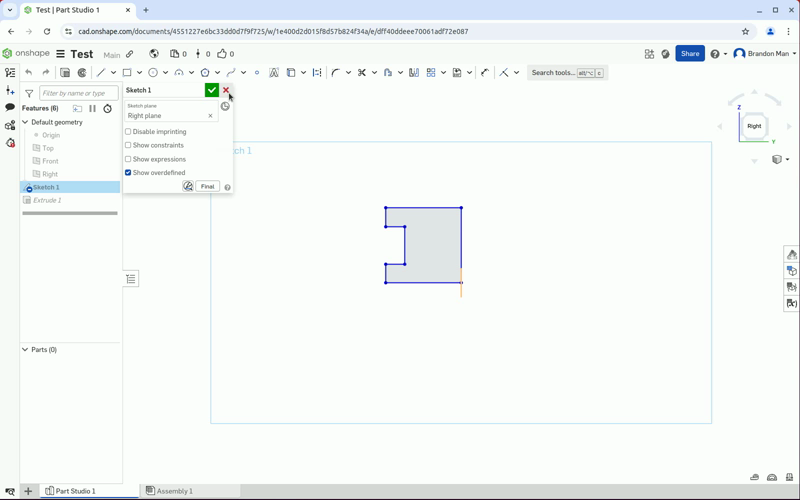
click(229, 92)
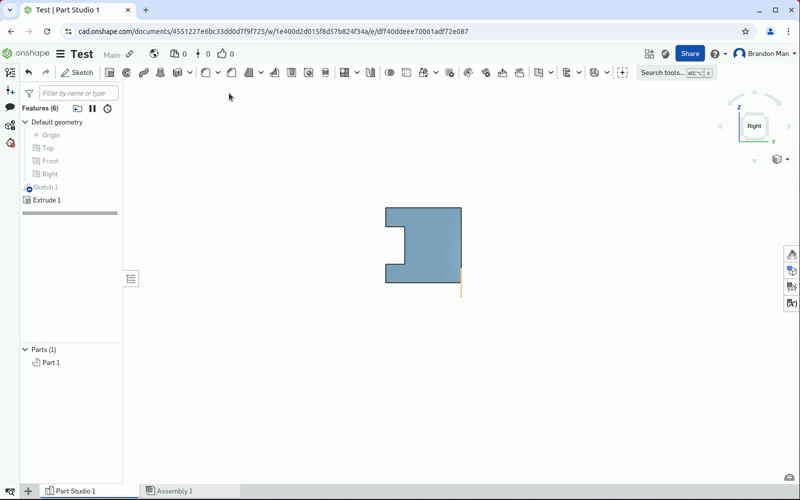
mouse_move(73, 352)
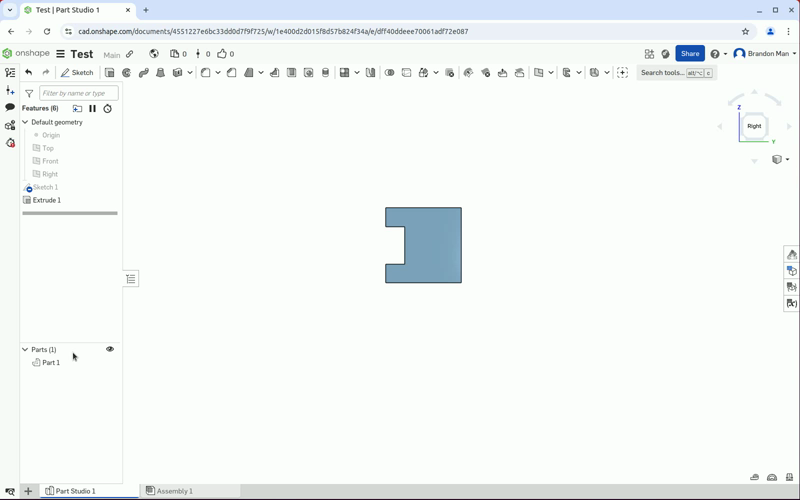
key(y)
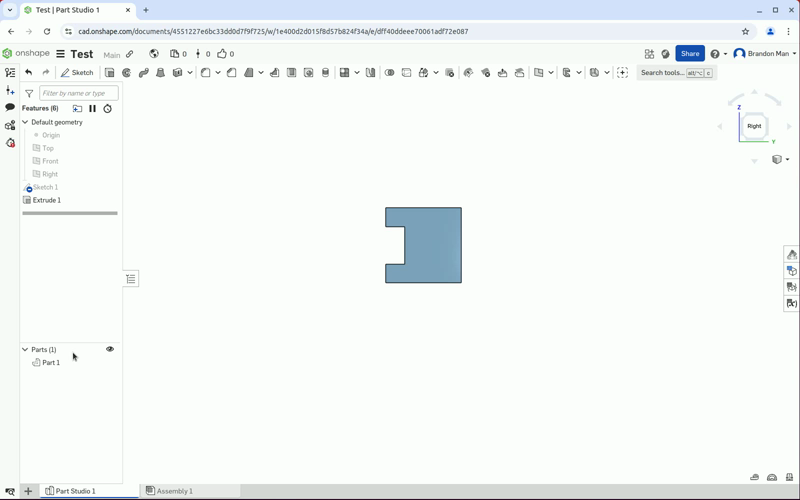
key(shift+p)
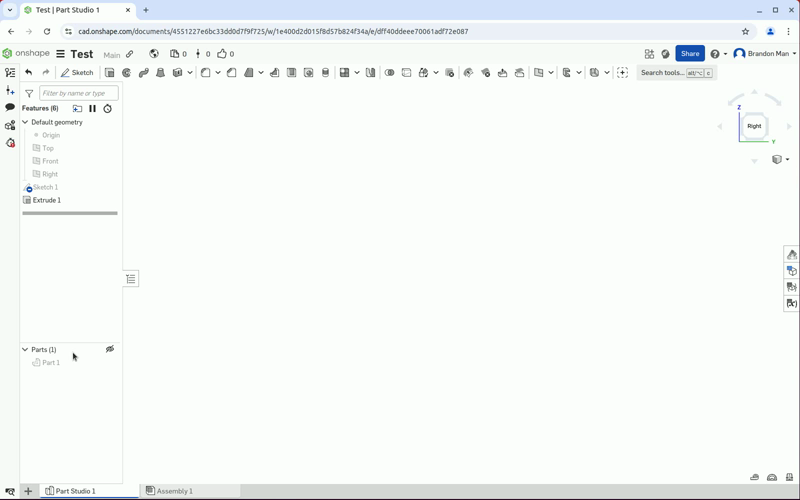
key(space)
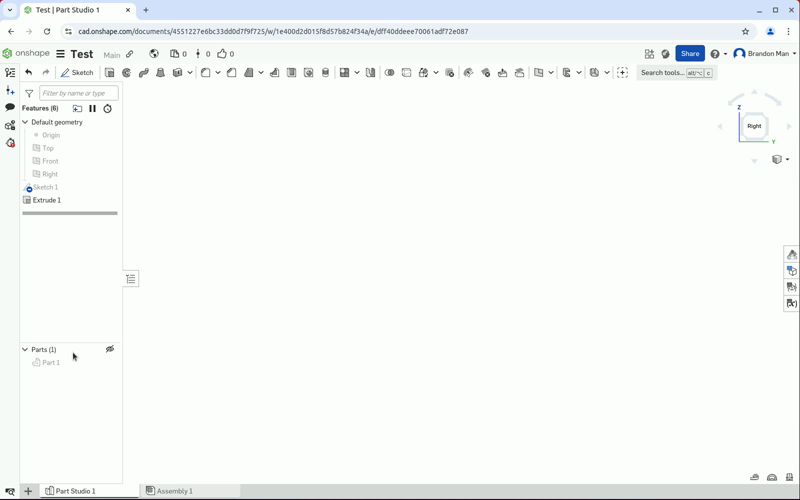
key_down(shift)
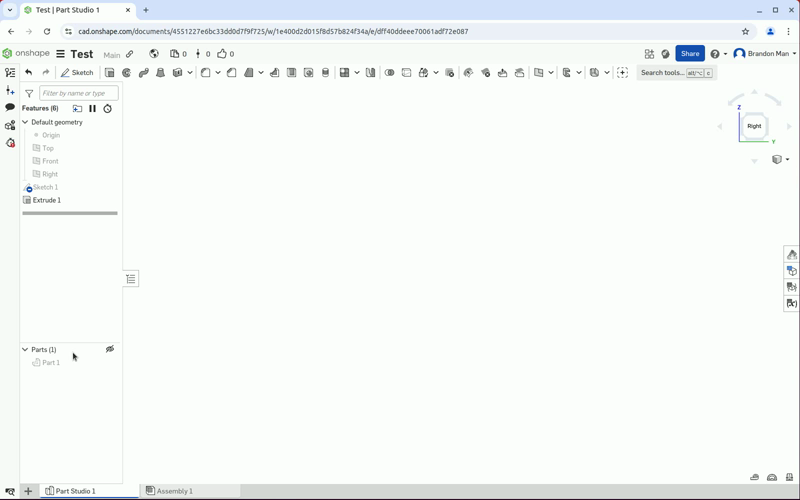
key(right)
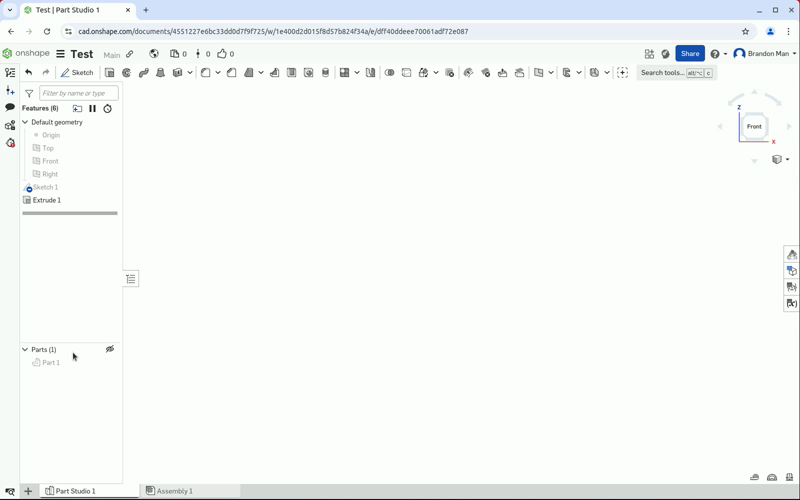
key_up(shift)
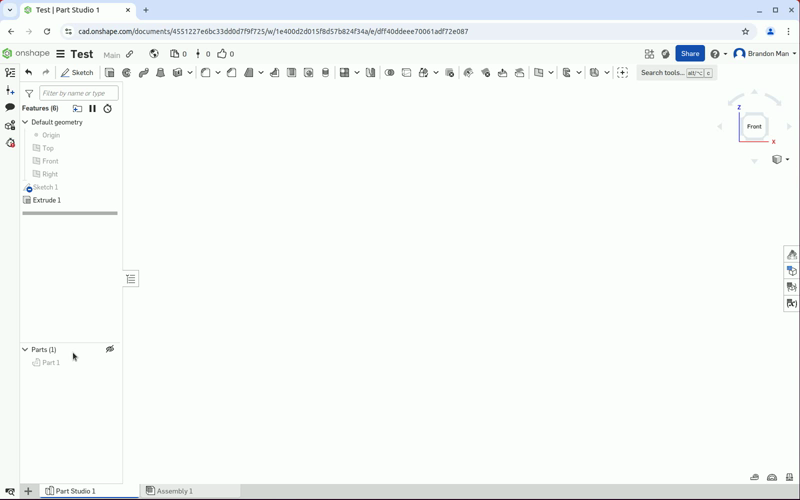
mouse_move(73, 352)
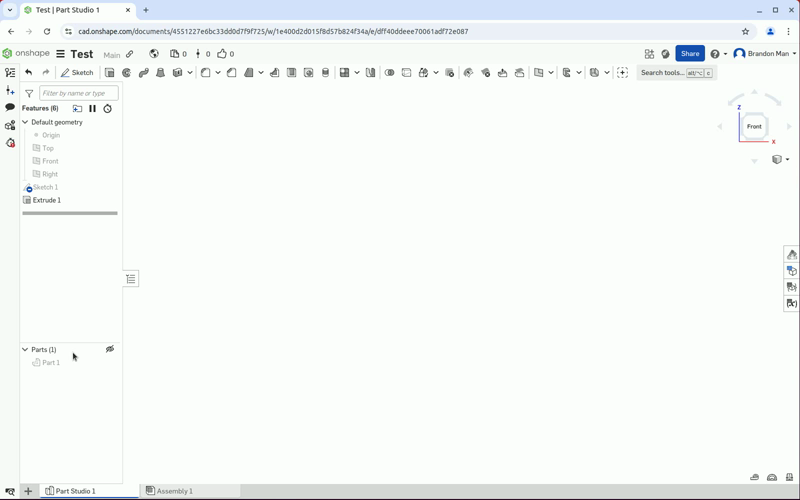
key(shift+y)
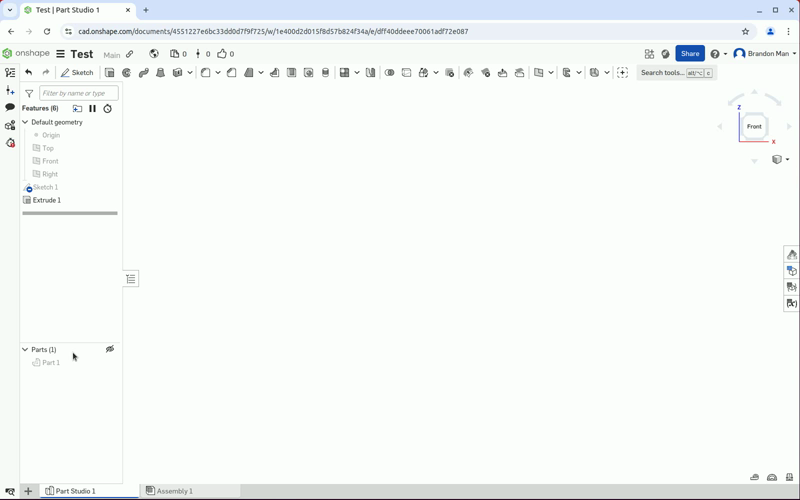
key(shift+s)
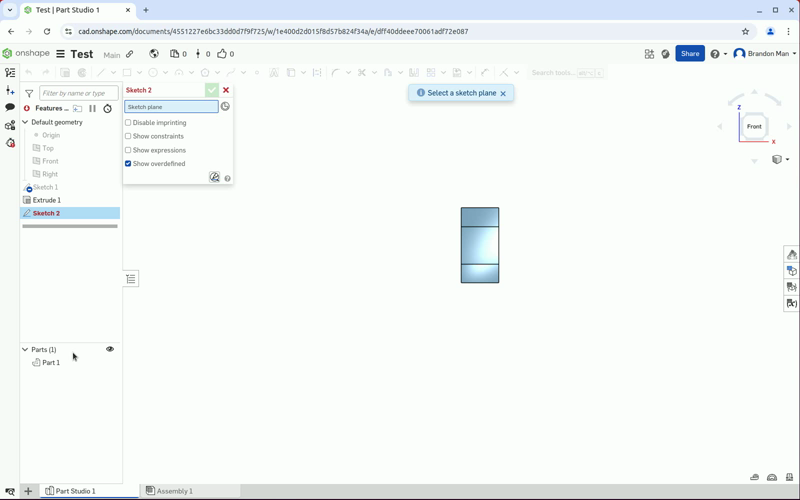
mouse_move(73, 163)
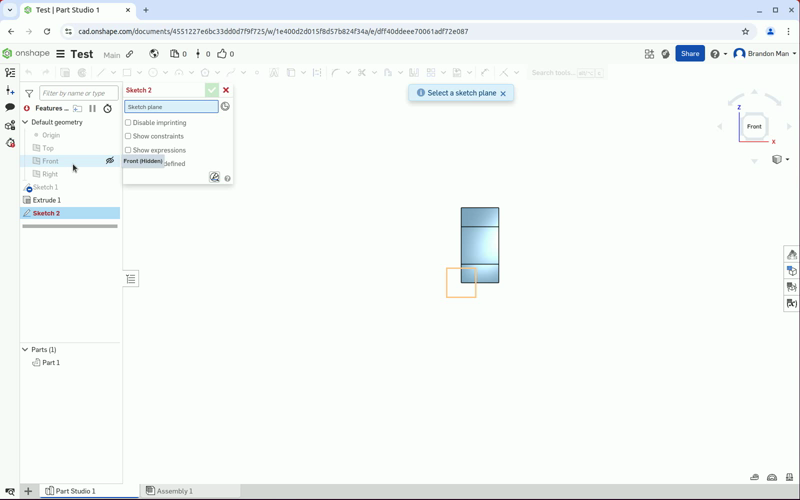
click(73, 163)
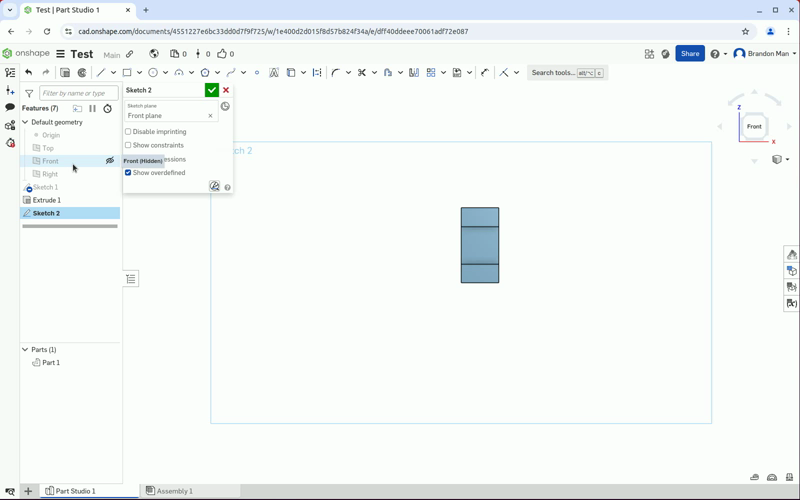
mouse_move(73, 352)
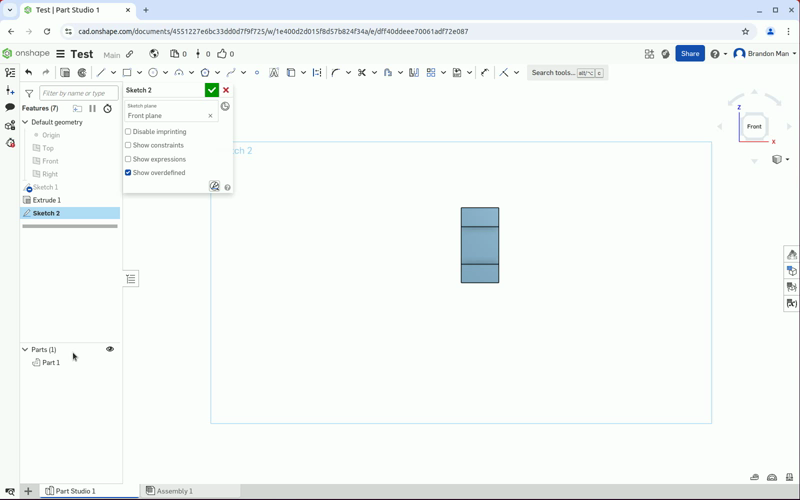
key(y)
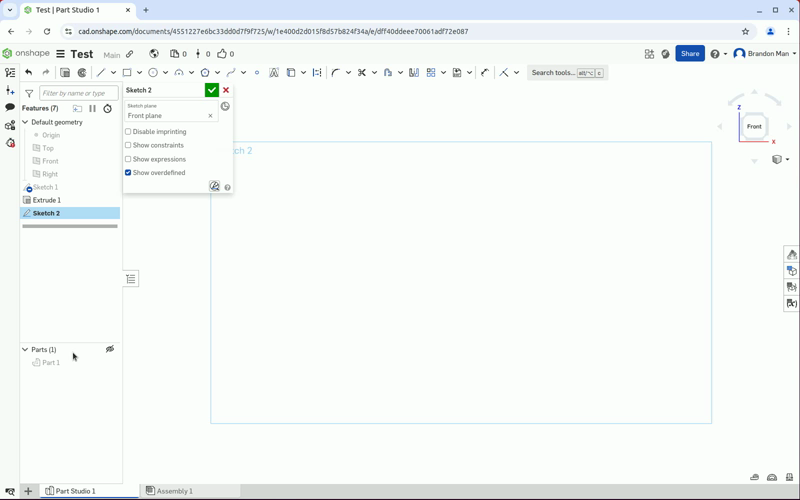
key(l)
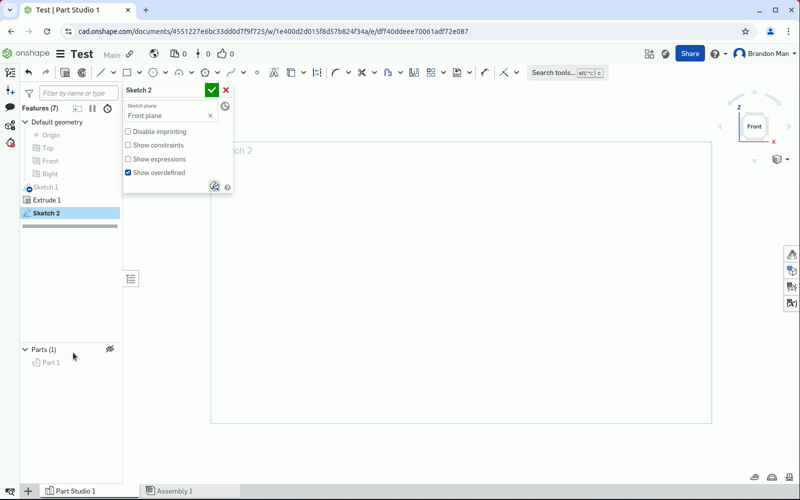
key_down(shift)
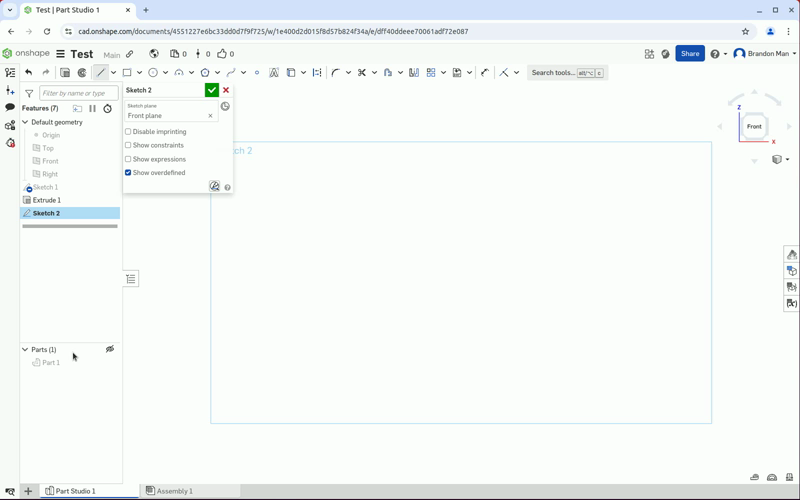
mouse_move(498, 282)
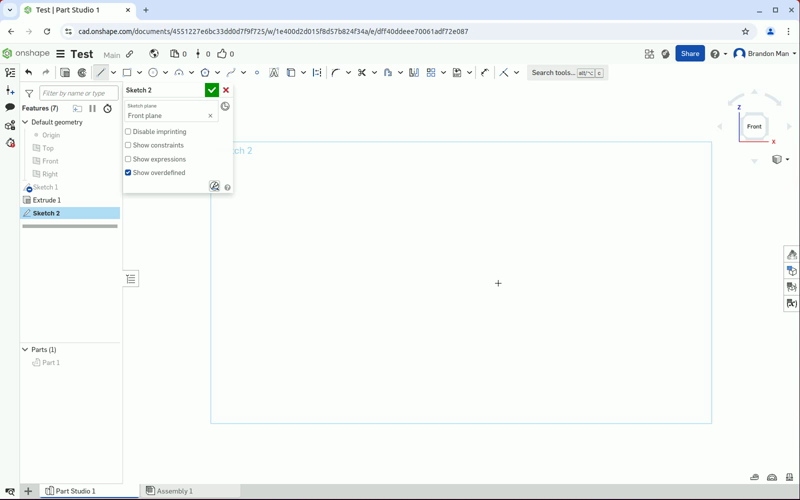
click(498, 282)
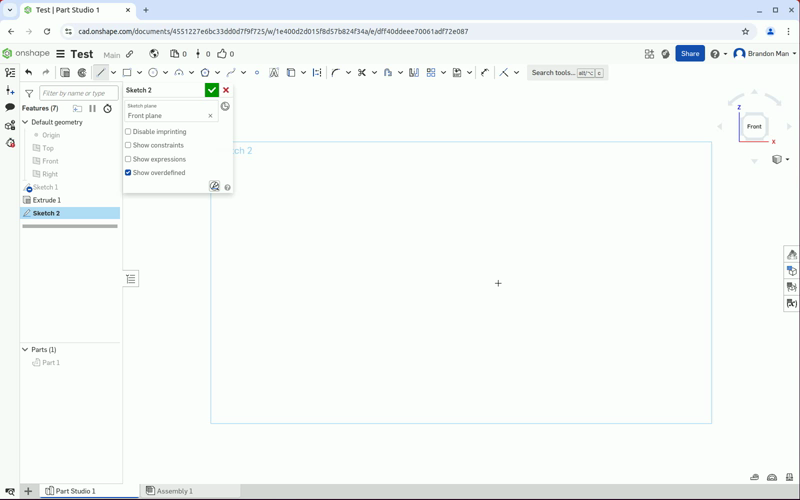
key_up(shift)
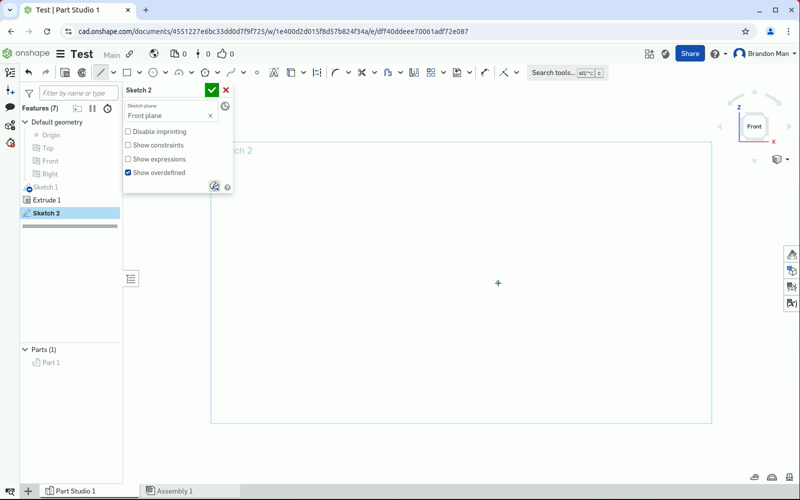
key_down(shift)
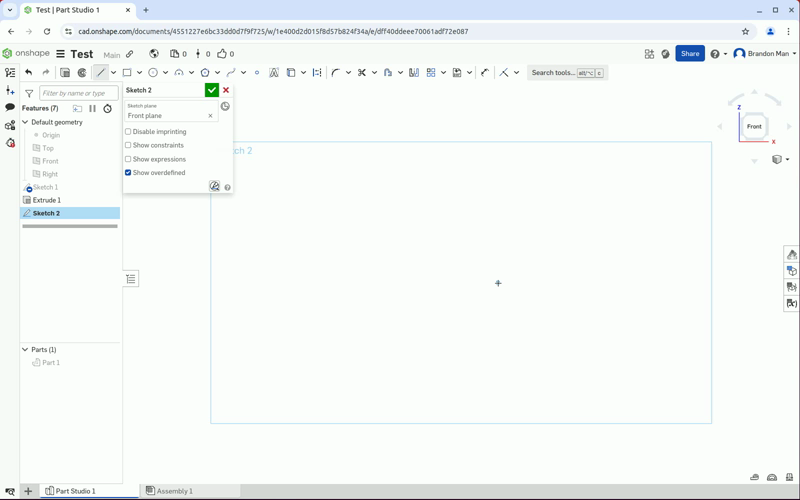
mouse_move(528, 282)
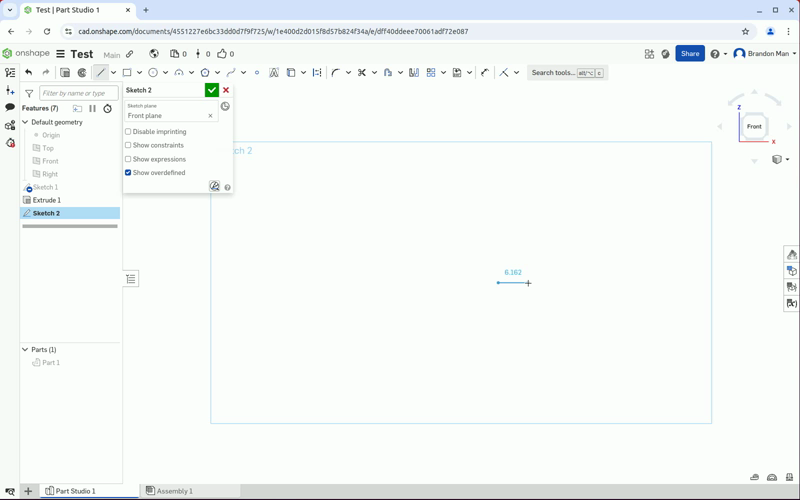
mouse_move(536, 282)
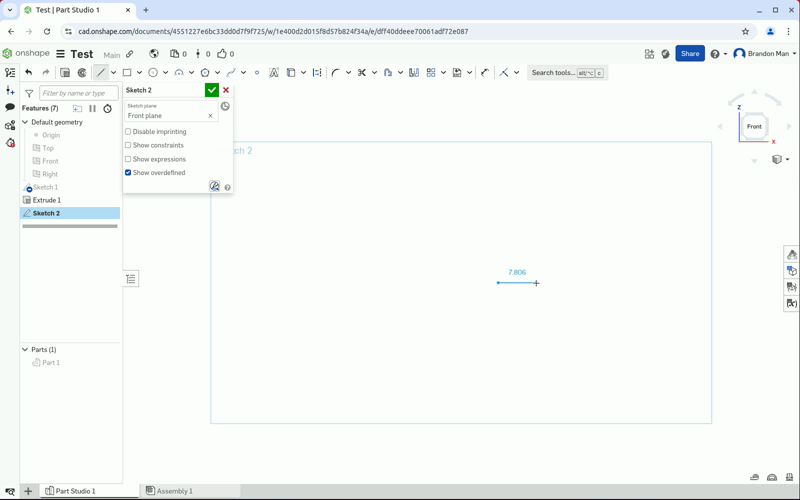
click(536, 282)
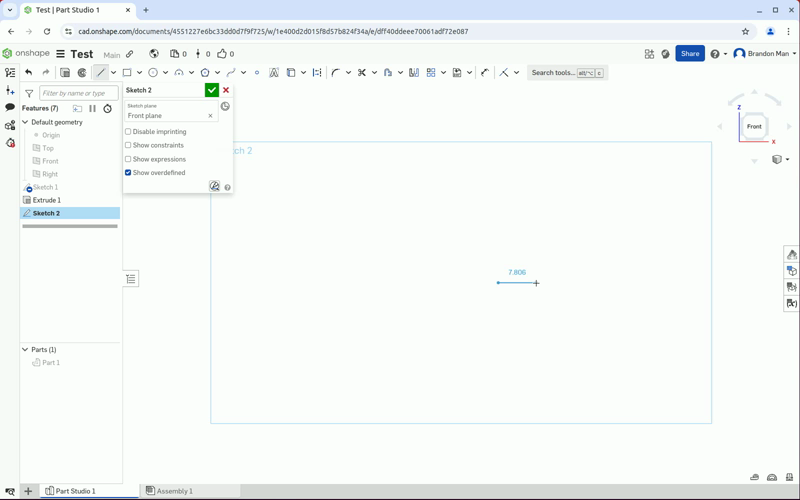
key_up(shift)
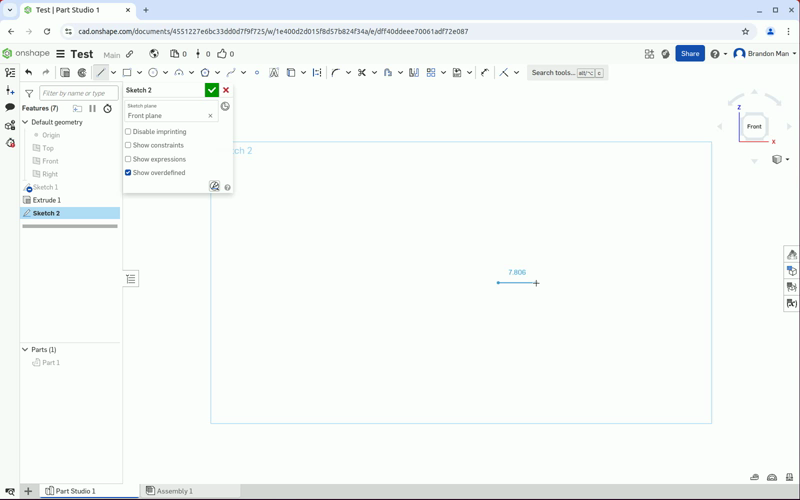
key(esc)
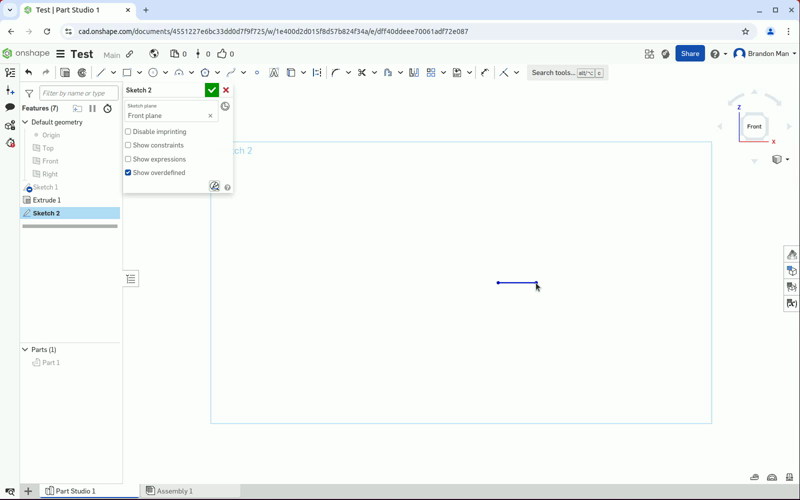
key(a)
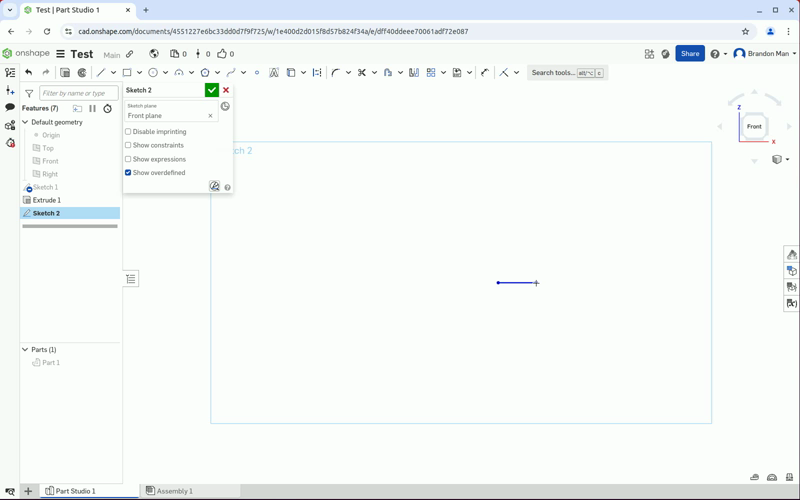
mouse_move(536, 282)
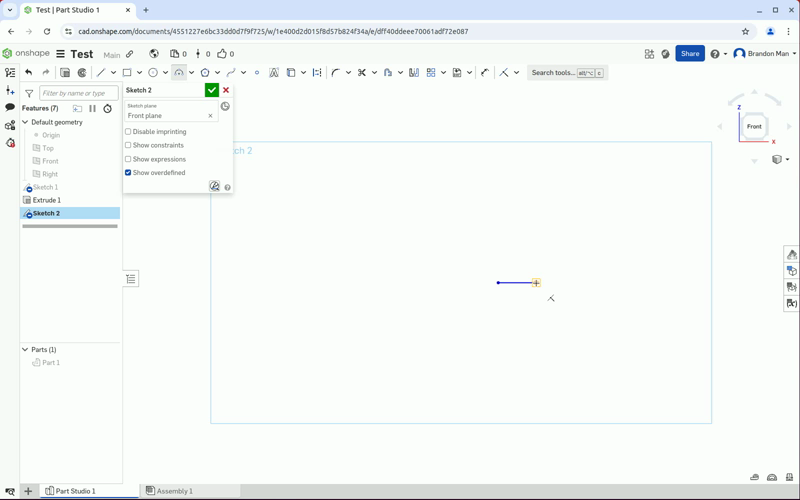
click(536, 282)
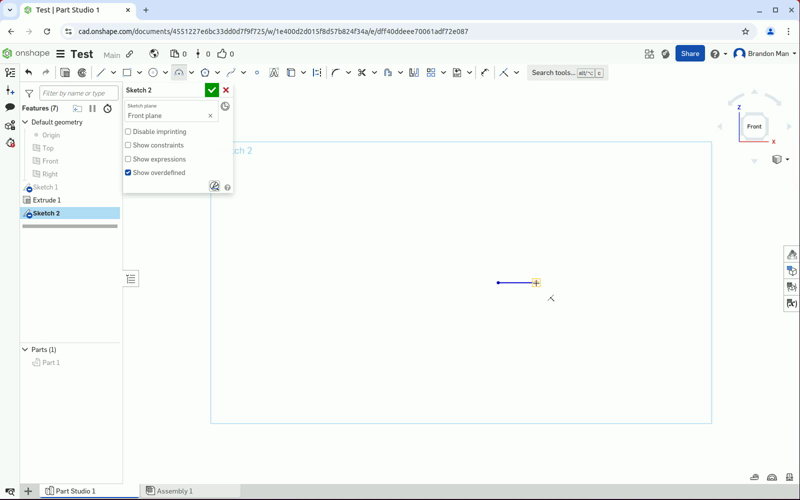
key_down(shift)
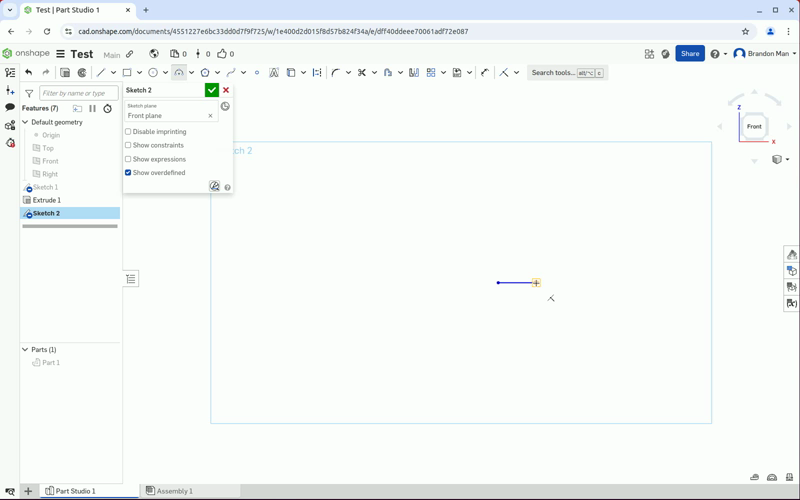
mouse_move(536, 207)
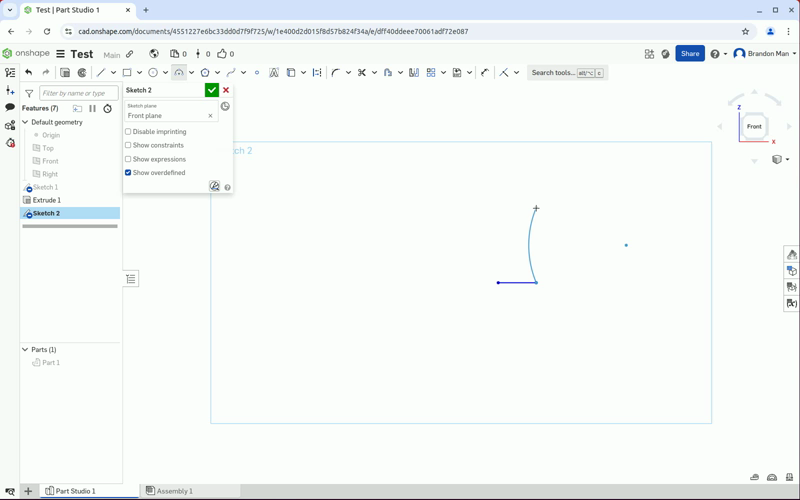
click(536, 207)
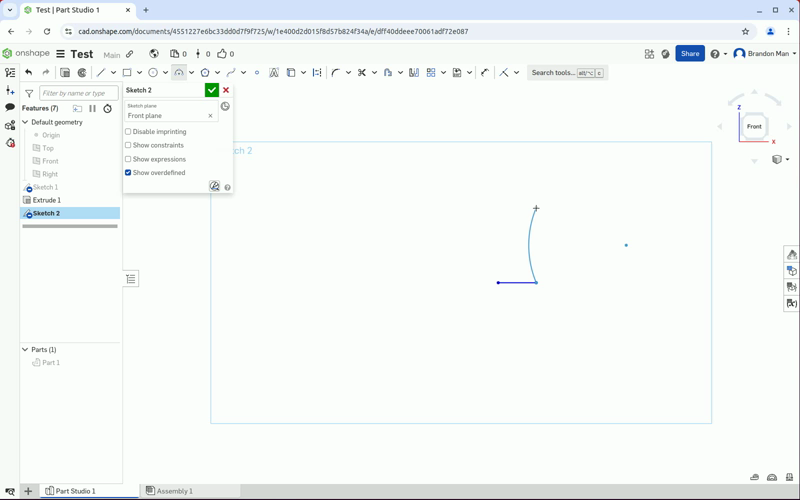
mouse_move(574, 245)
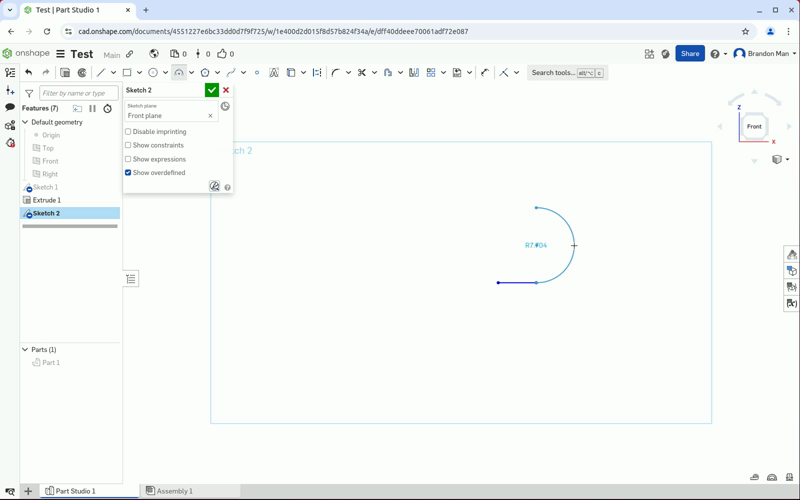
click(574, 245)
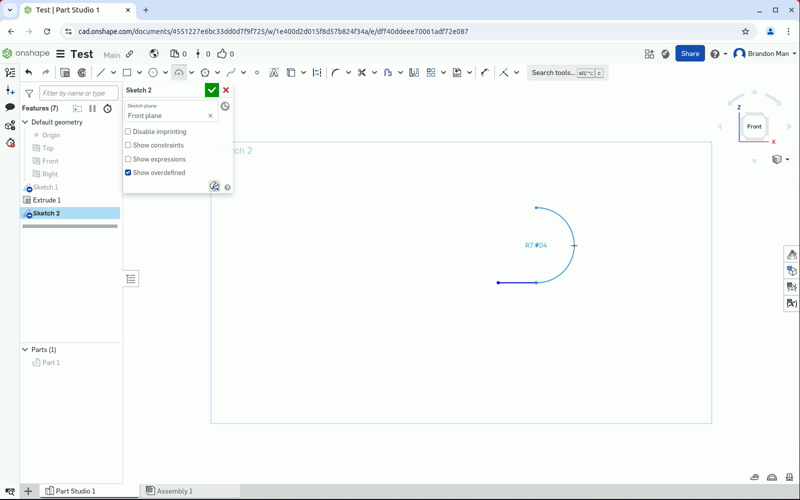
key_up(shift)
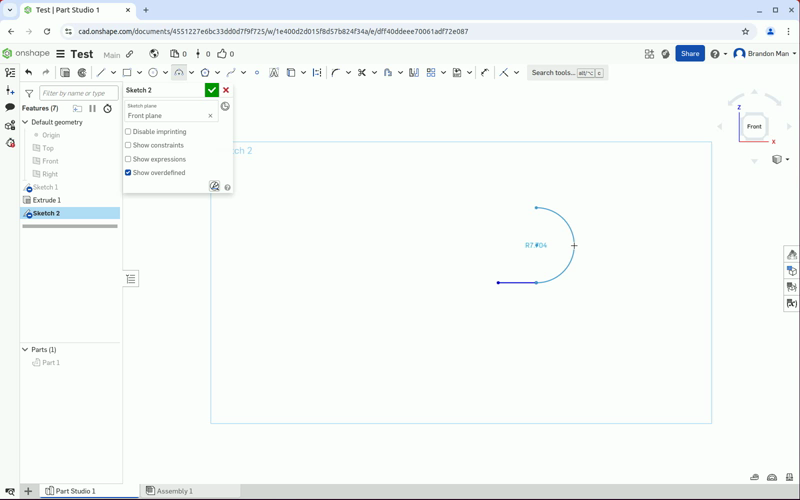
key(esc)
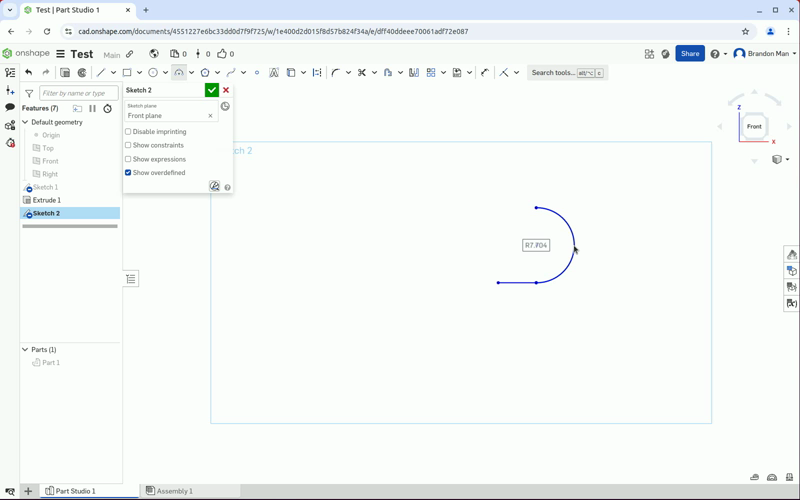
key(l)
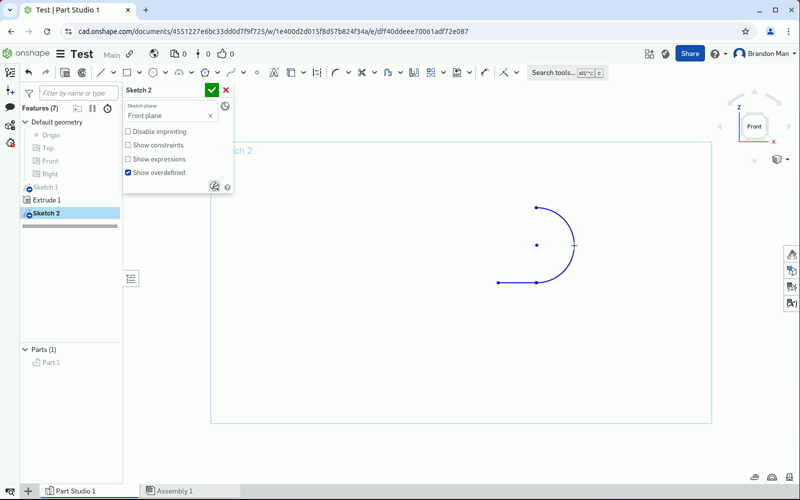
mouse_move(536, 207)
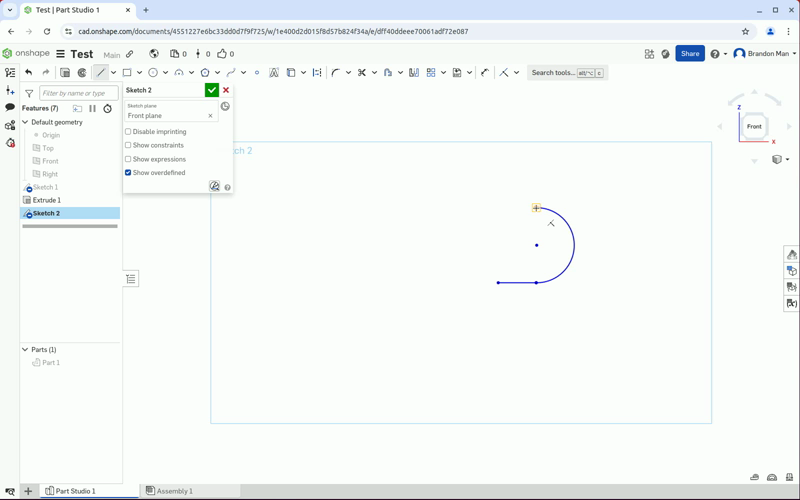
click(536, 207)
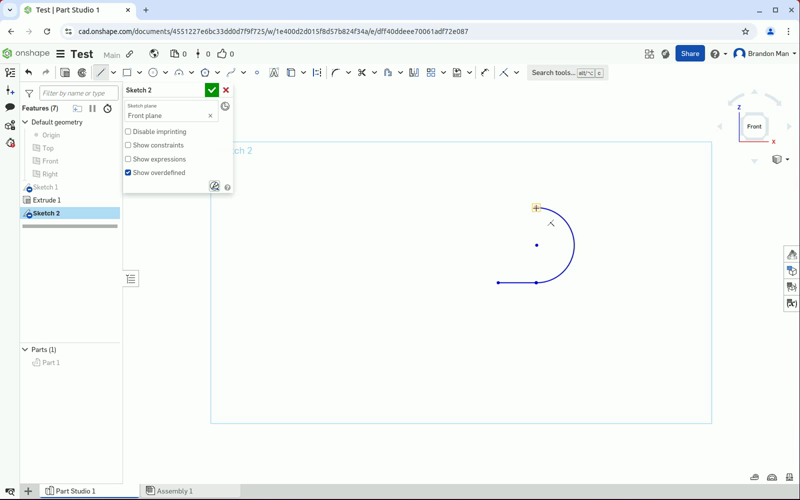
key_down(shift)
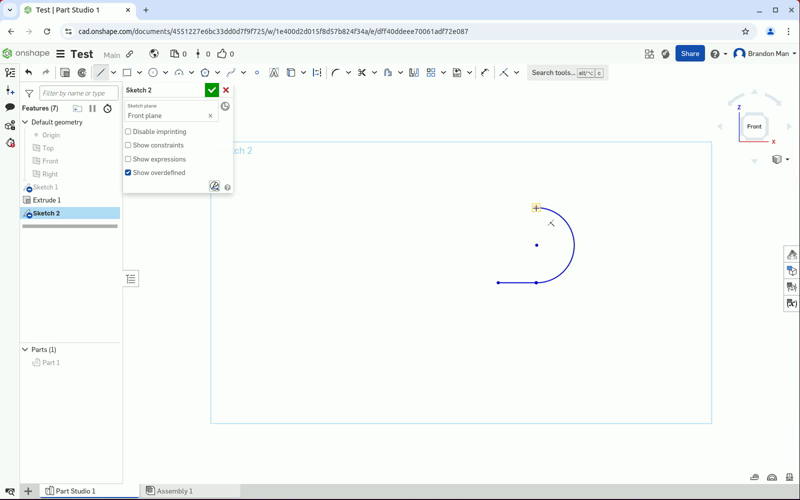
mouse_move(566, 207)
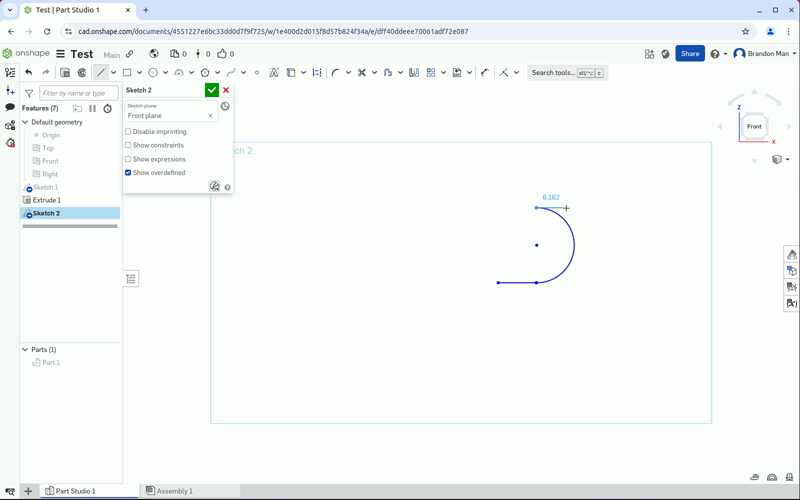
mouse_move(498, 207)
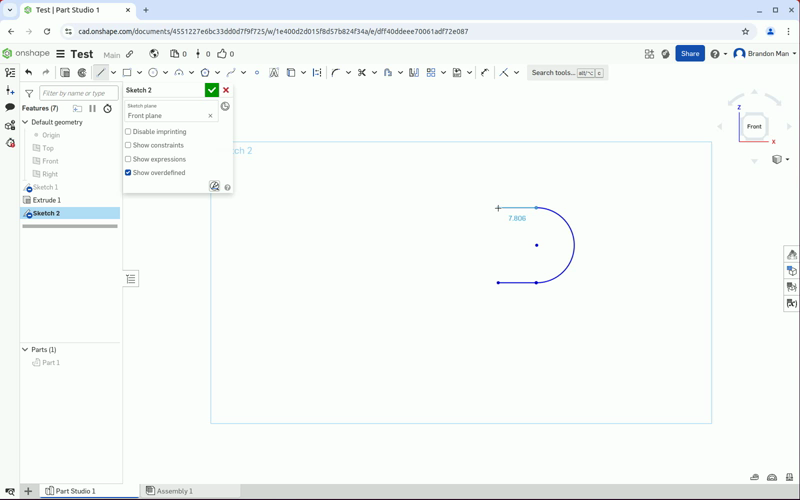
click(498, 207)
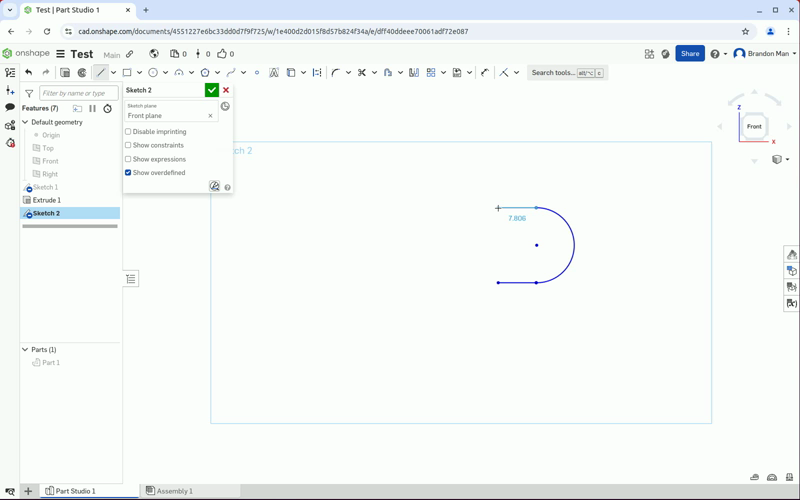
key_up(shift)
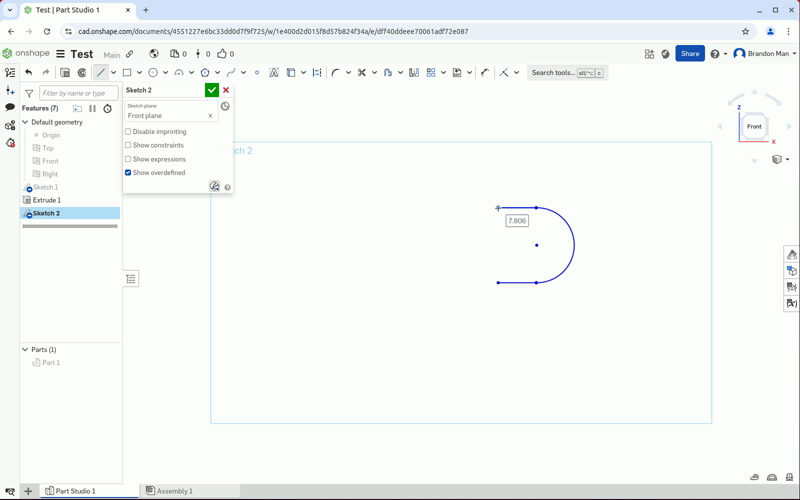
key_down(shift)
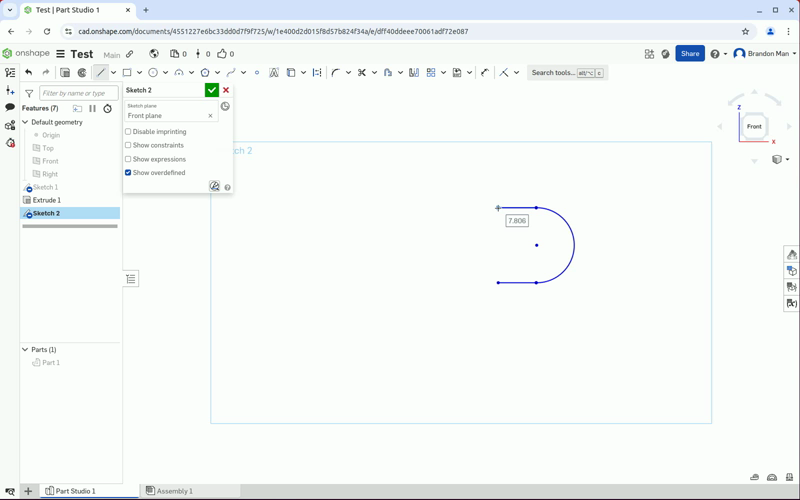
mouse_move(498, 282)
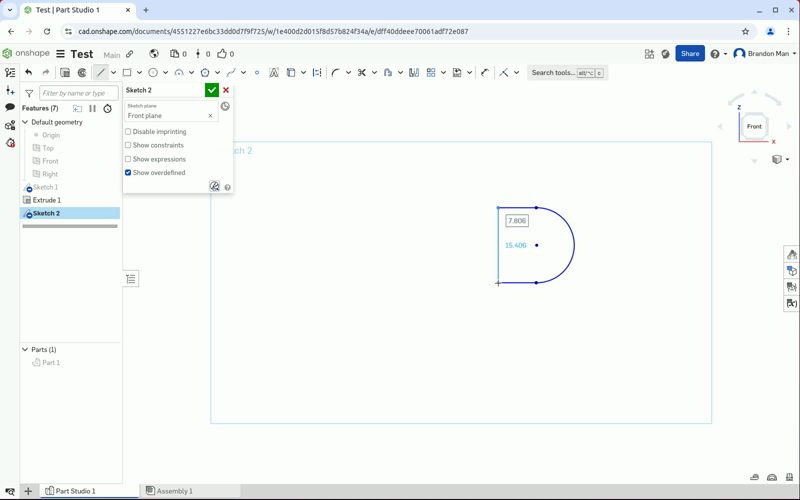
key_up(shift)
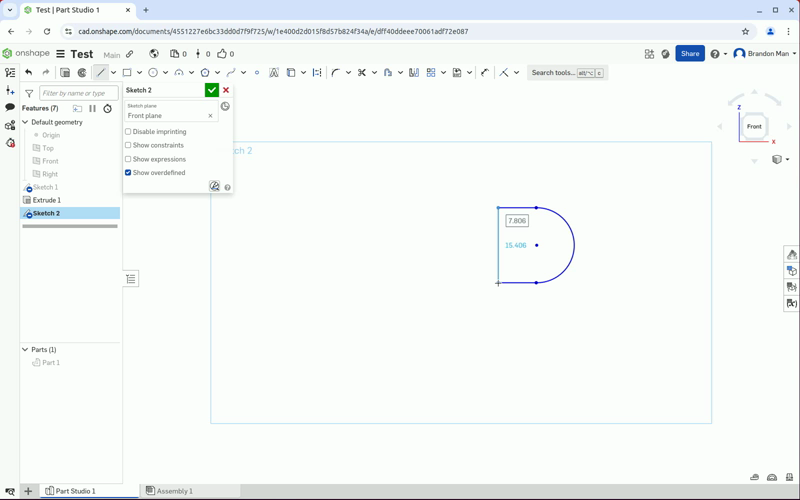
click(498, 282)
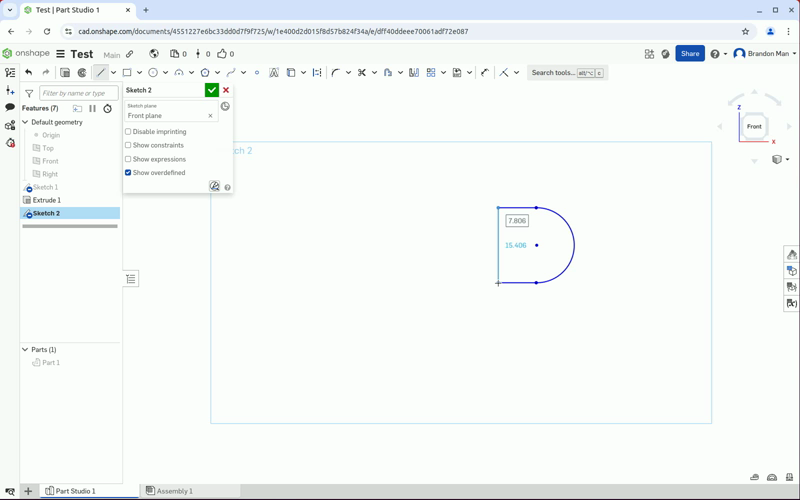
key(esc)
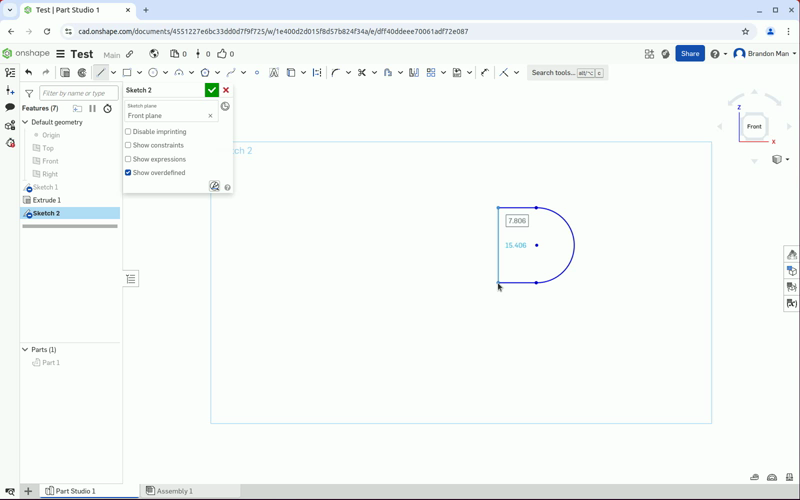
key(c)
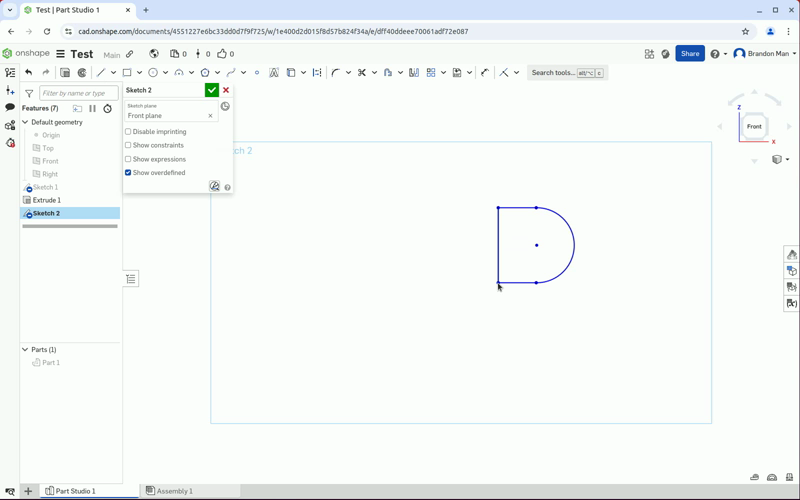
key_down(shift)
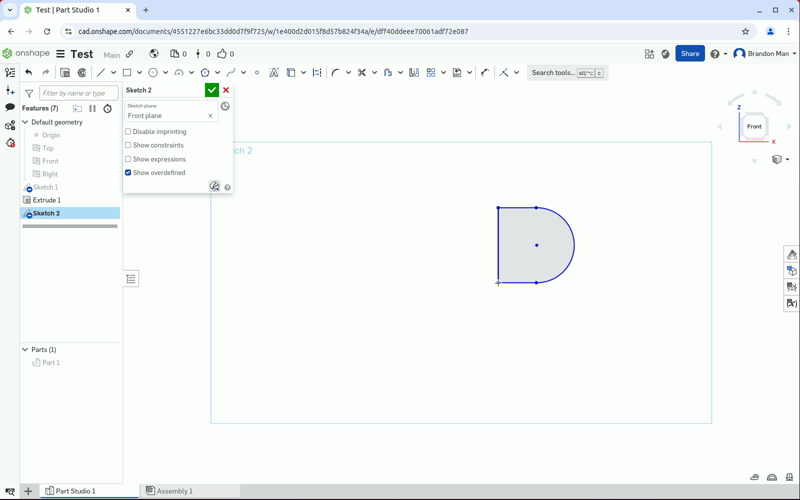
mouse_move(536, 244)
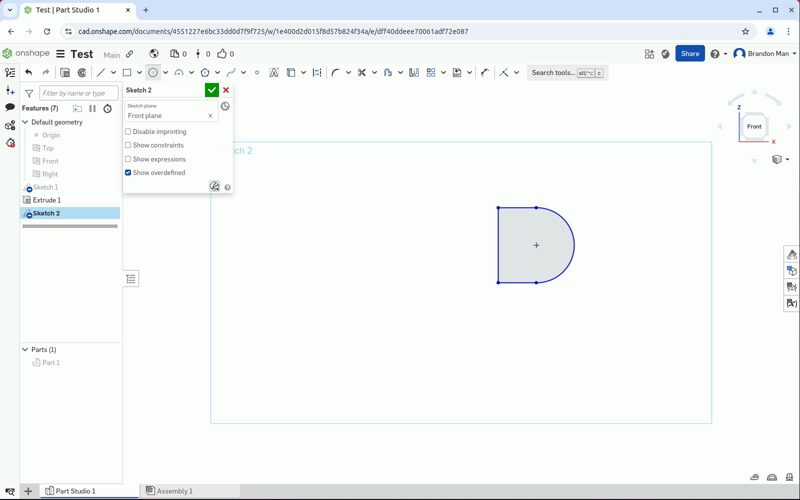
click(536, 244)
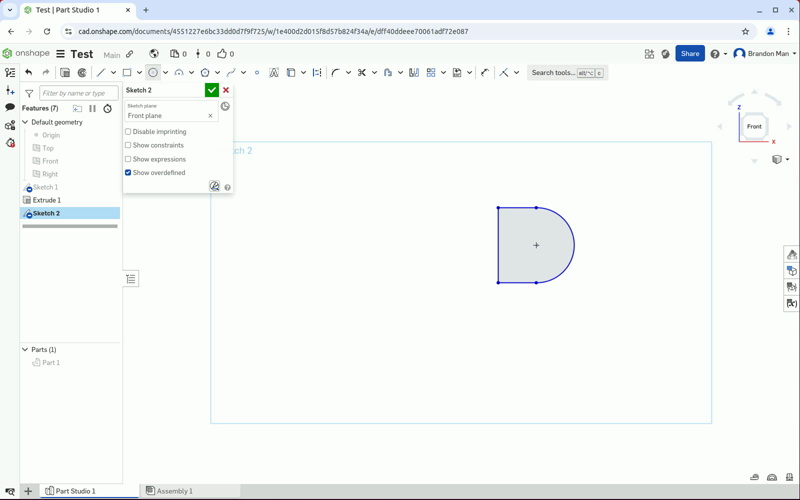
key_up(shift)
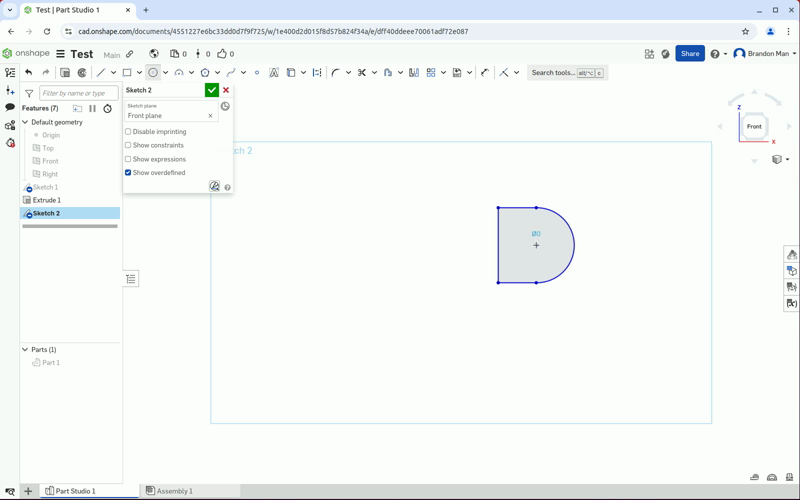
mouse_move(555, 244)
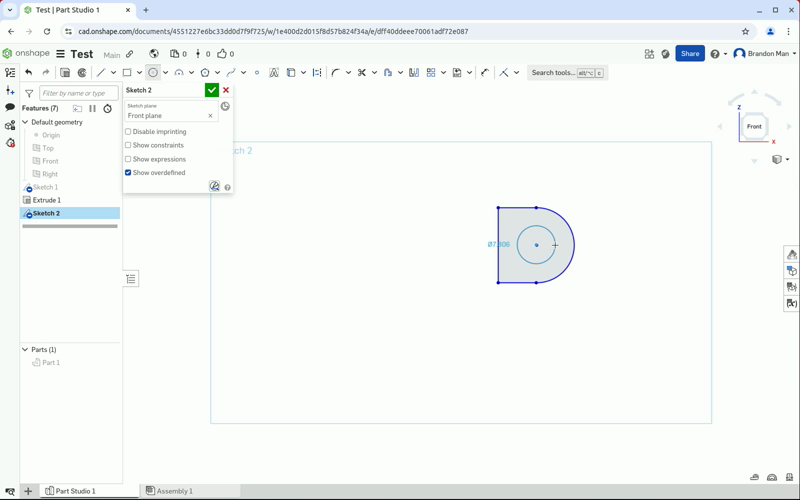
click(555, 244)
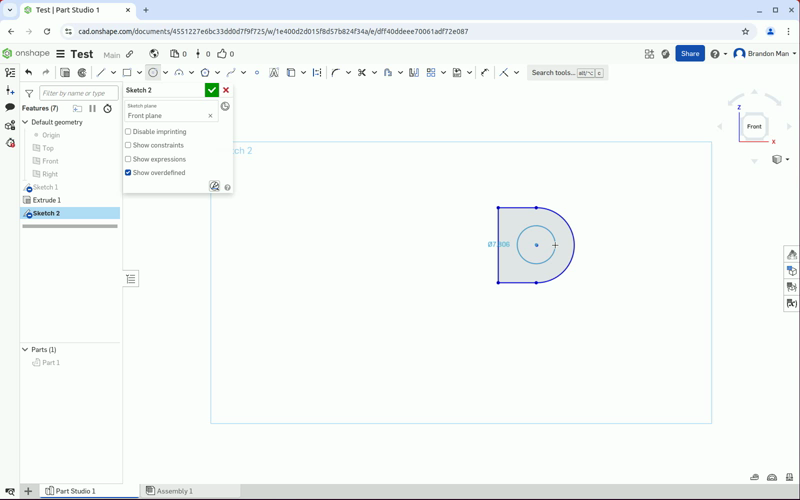
key(esc)
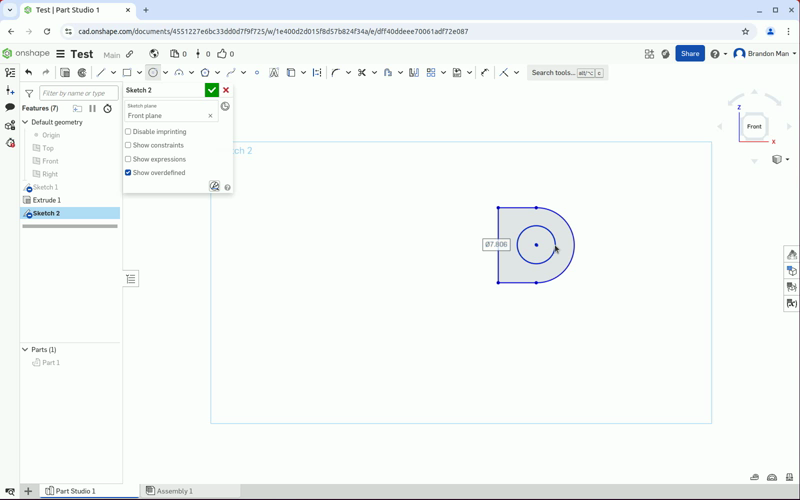
mouse_move(512, 211)
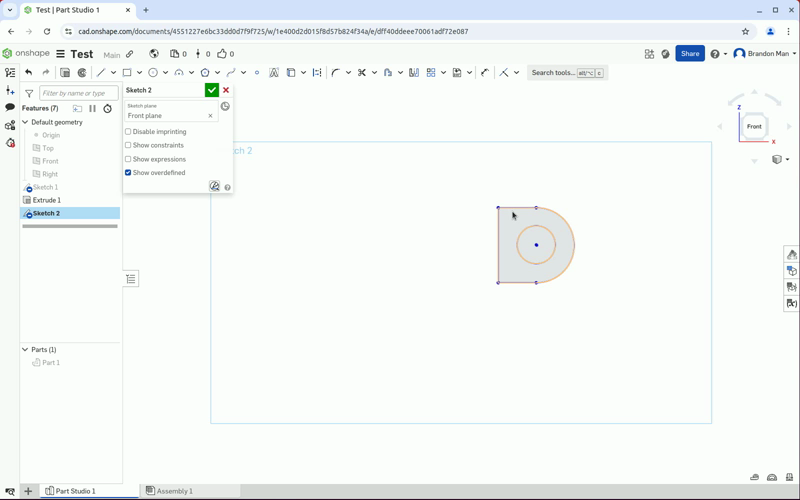
click(512, 211)
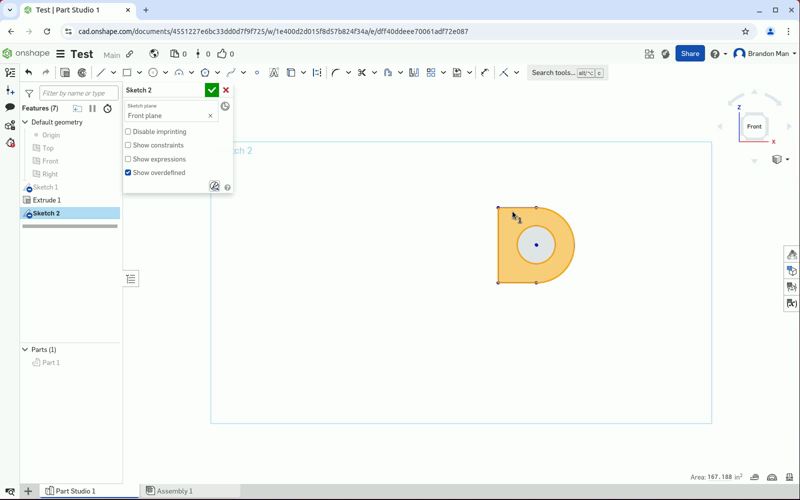
mouse_move(73, 352)
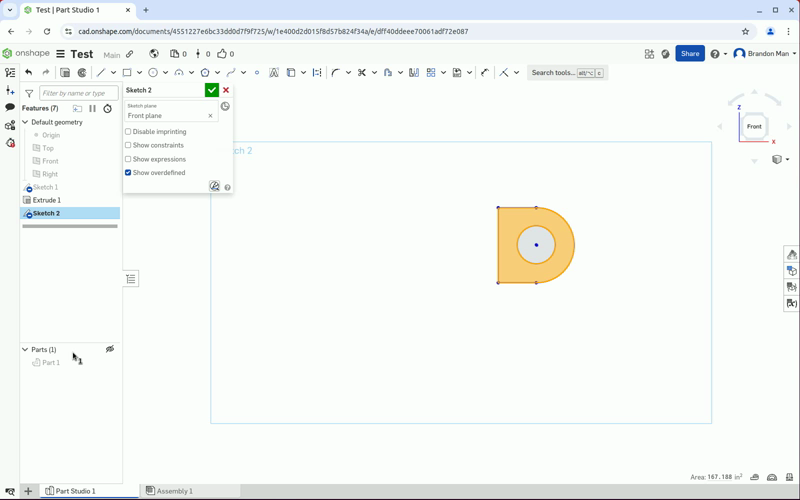
key(shift+y)
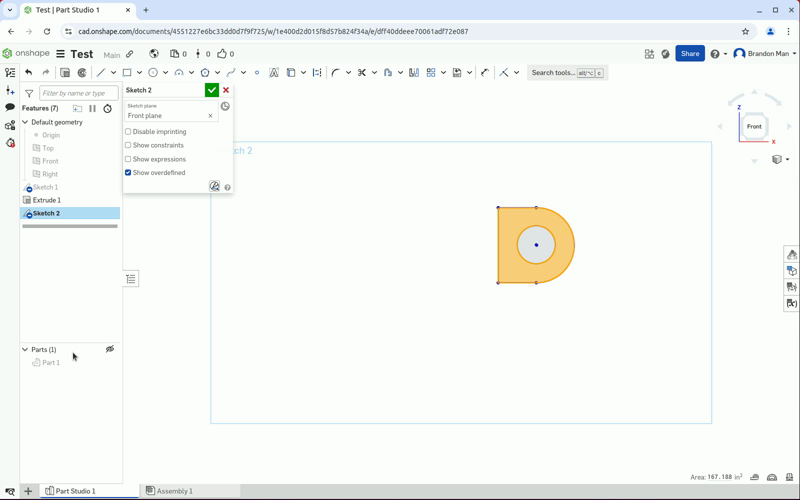
key(shift+e)
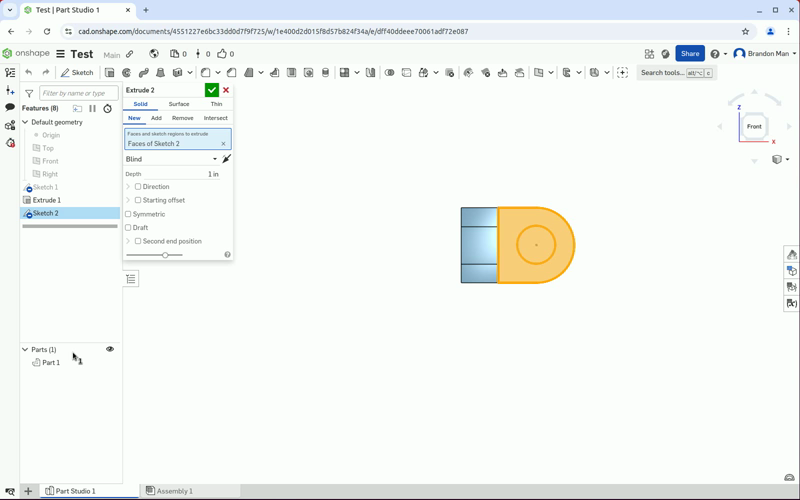
mouse_move(143, 106)
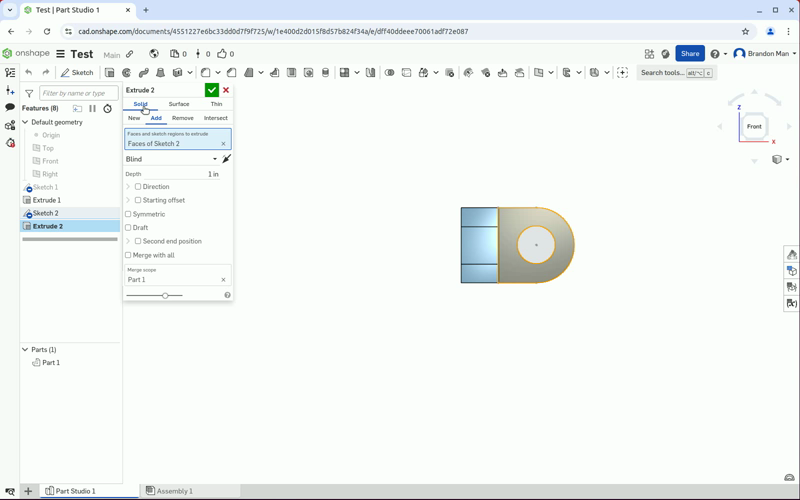
click(143, 106)
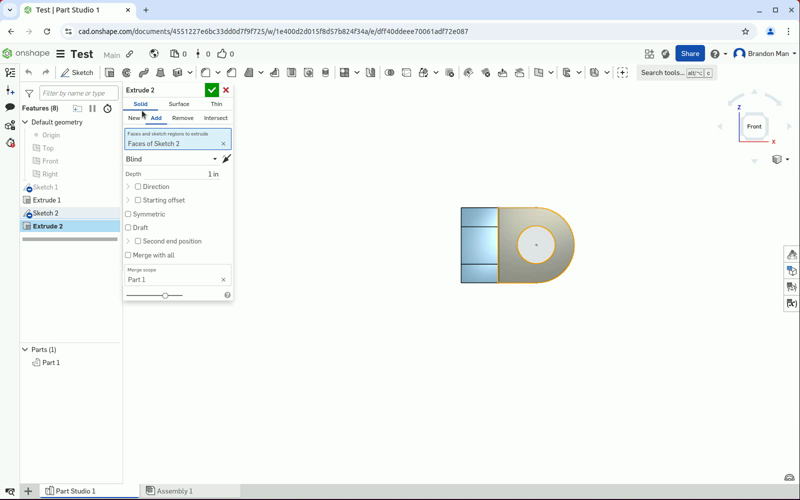
mouse_move(137, 120)
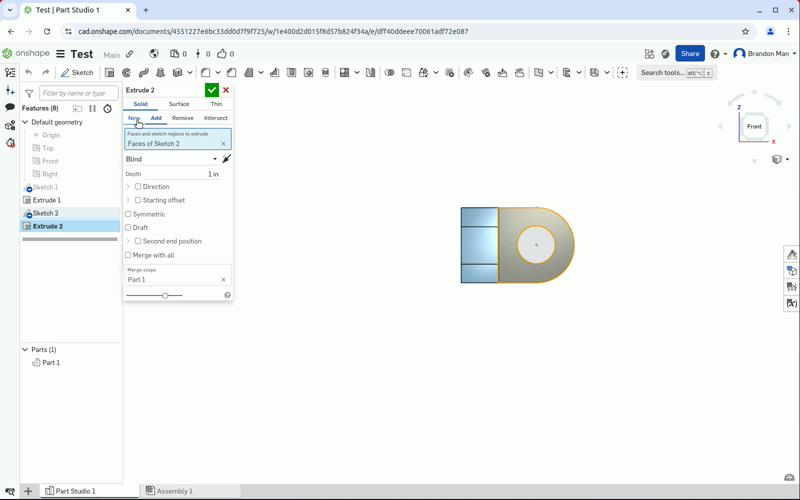
click(137, 120)
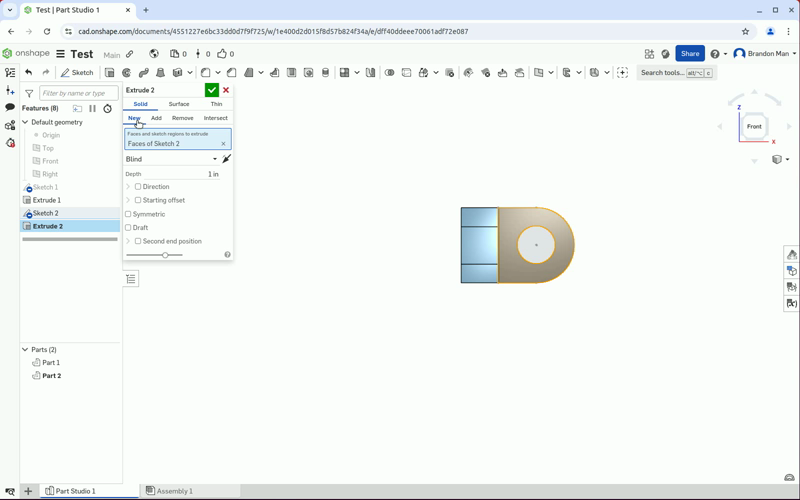
key(tab, 4)
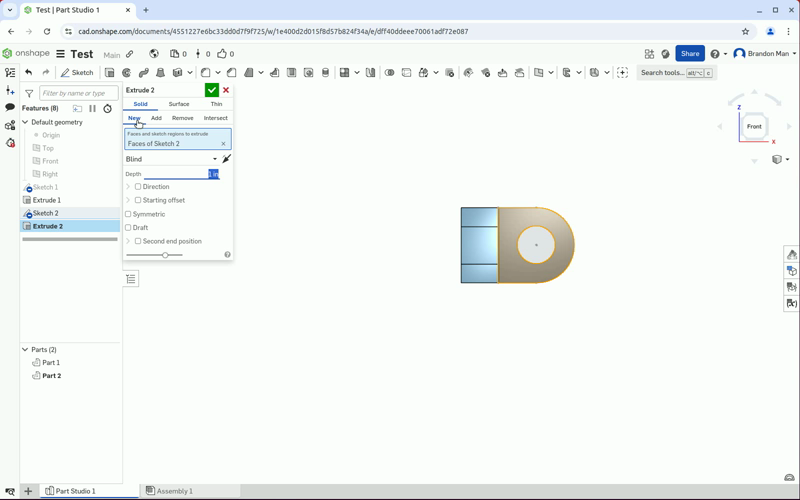
text(7.703)
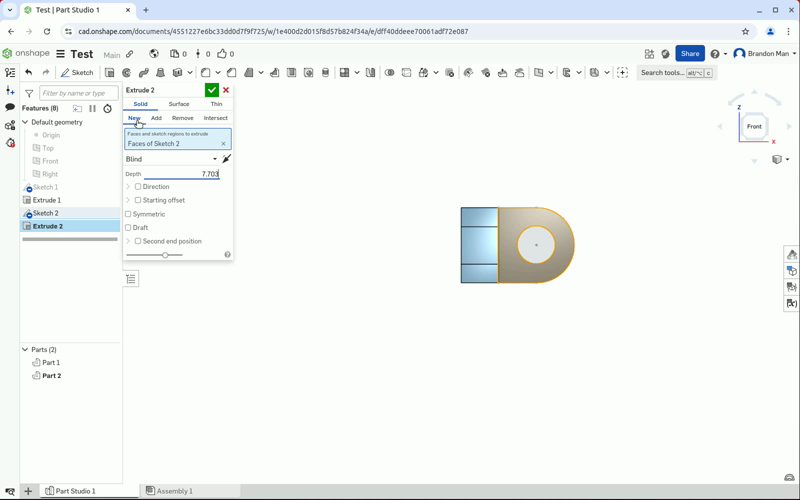
key(enter)
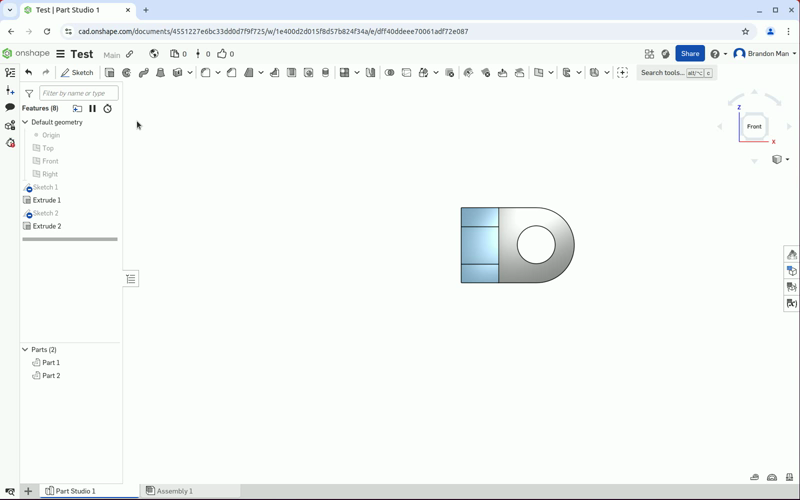
key(shift+h)
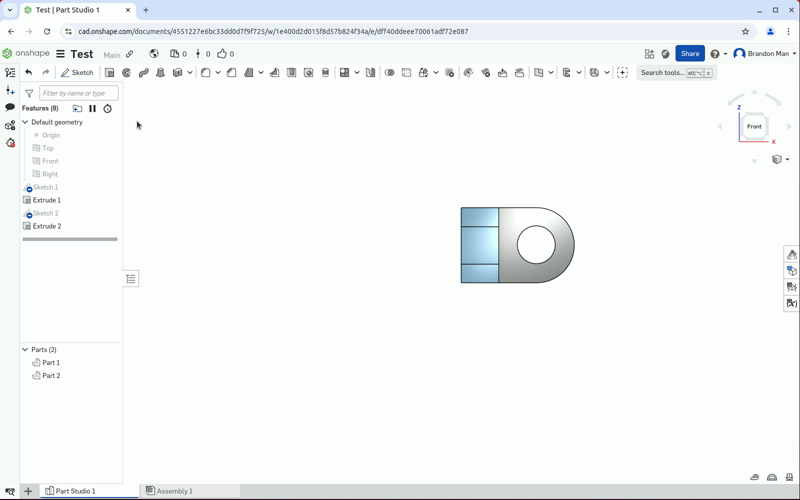
key(shift+h)
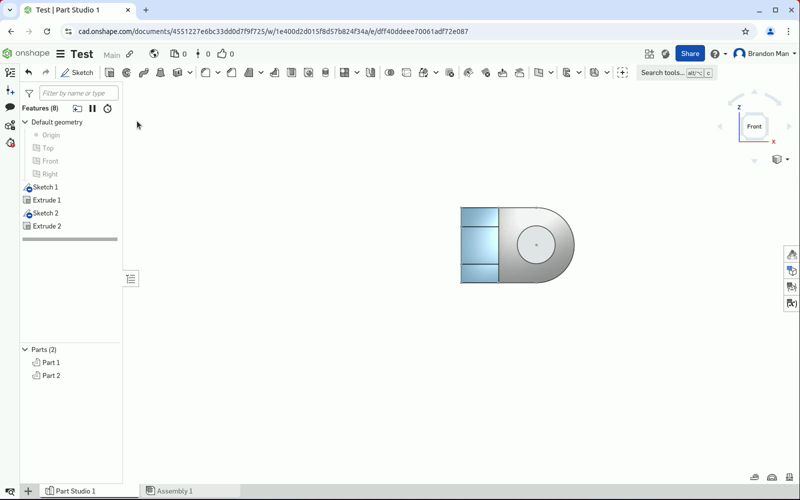
key(shift+7)
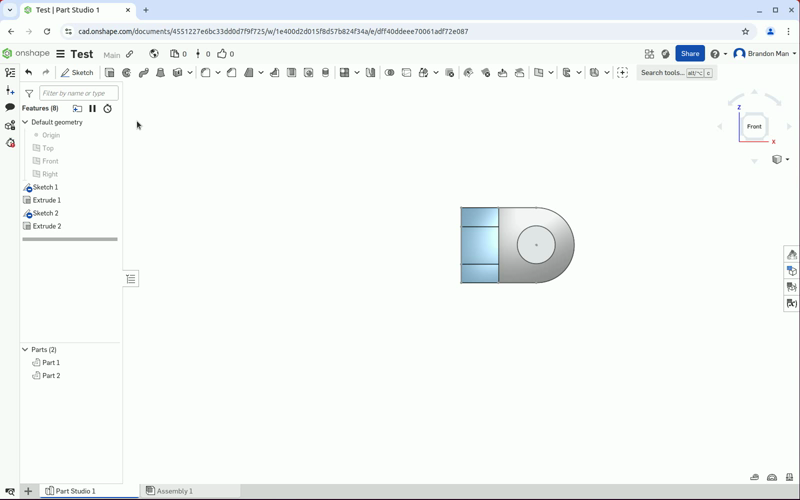
key(left, 2)
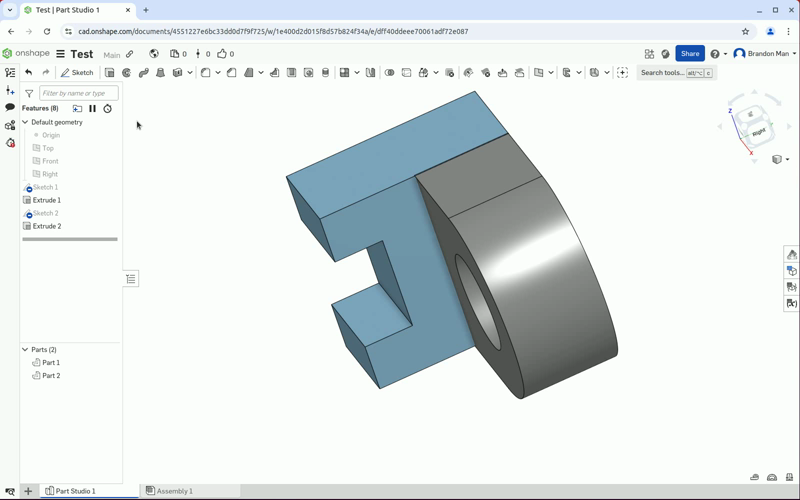
key(down, 2)
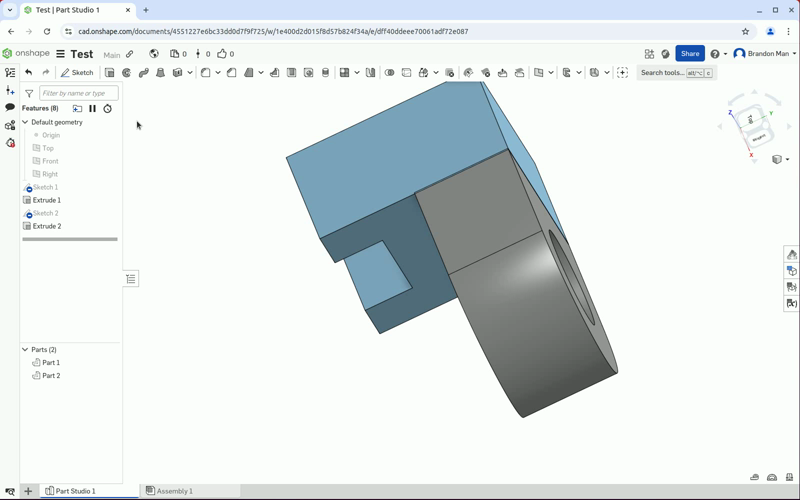
key(up, 2)
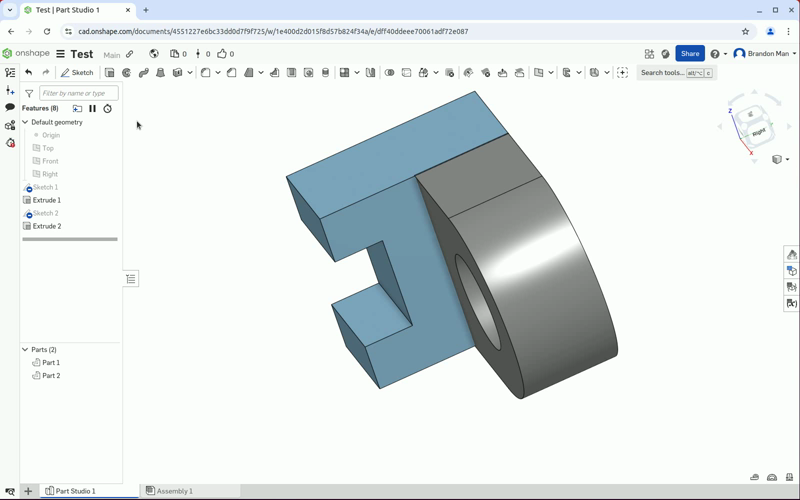
key(right, 2)
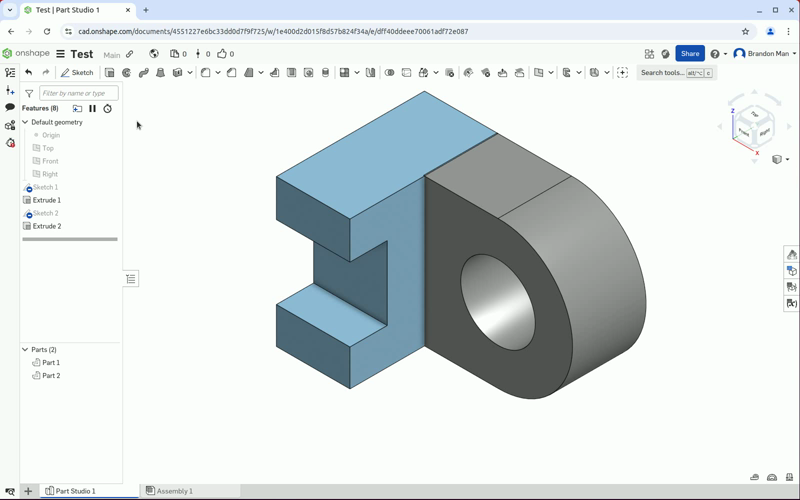
mouse_move(73, 189)
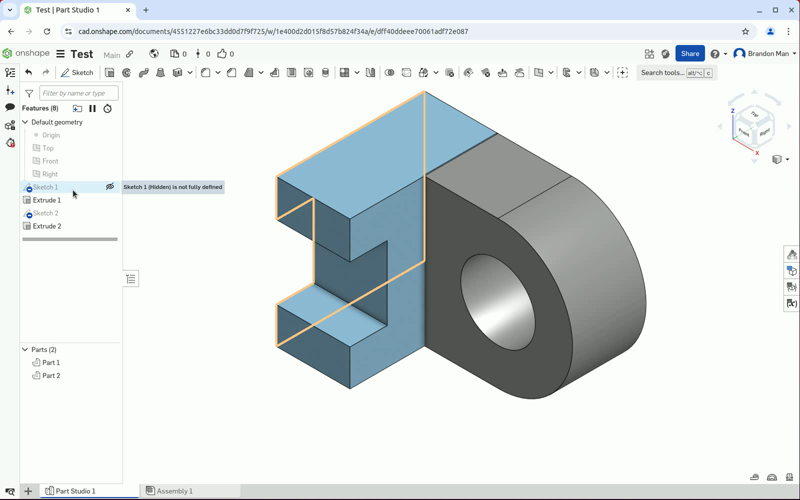
click(73, 189)